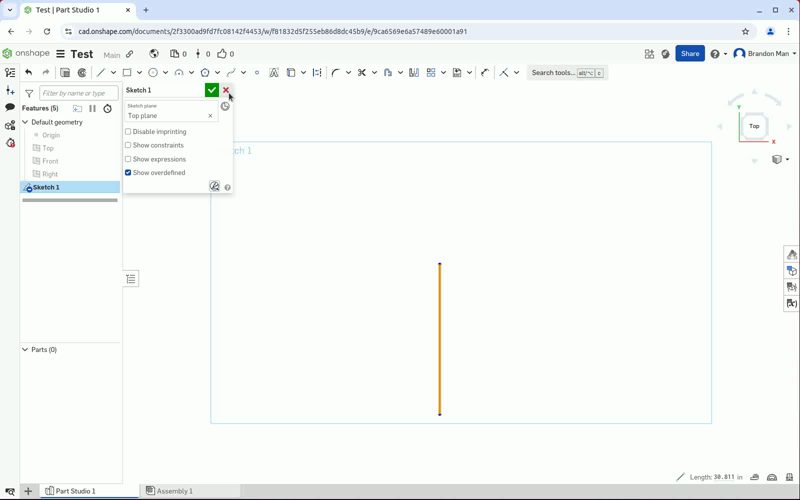
key(shift+h)
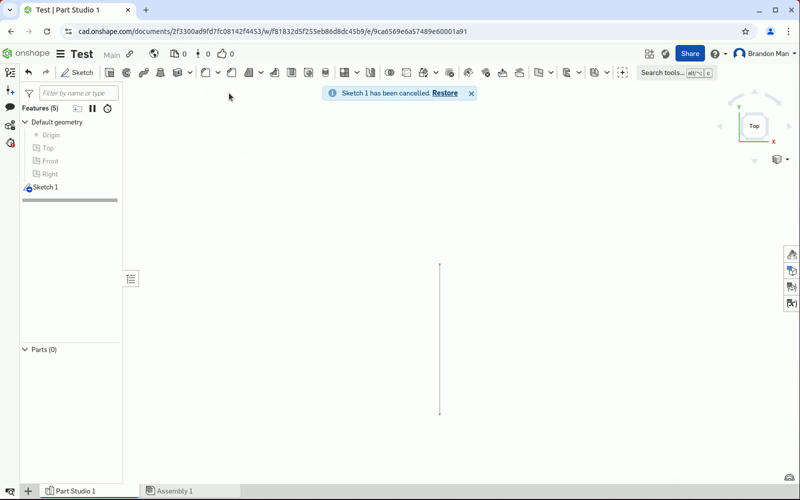
key(shift+s)
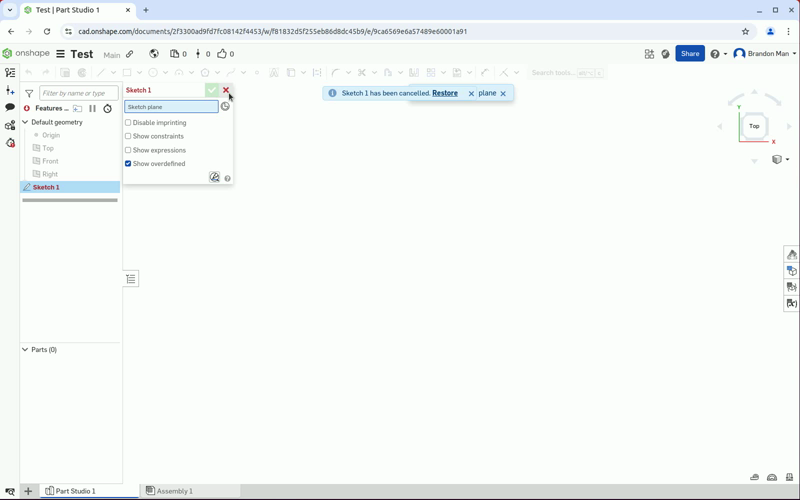
mouse_move(73, 150)
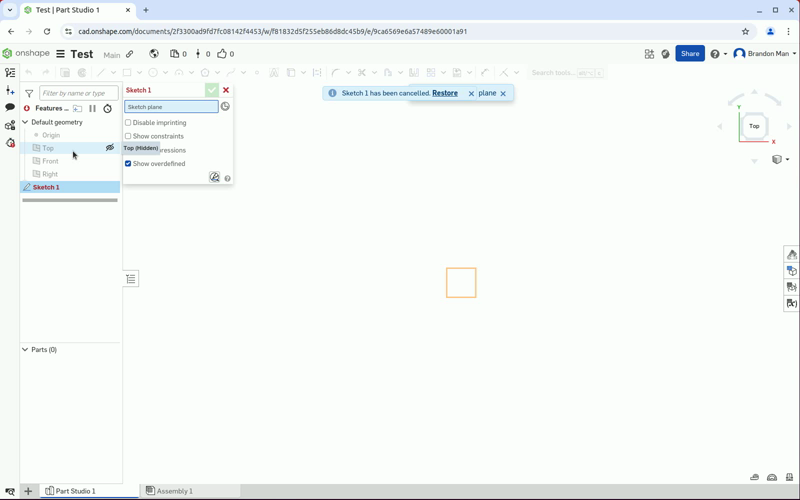
click(73, 150)
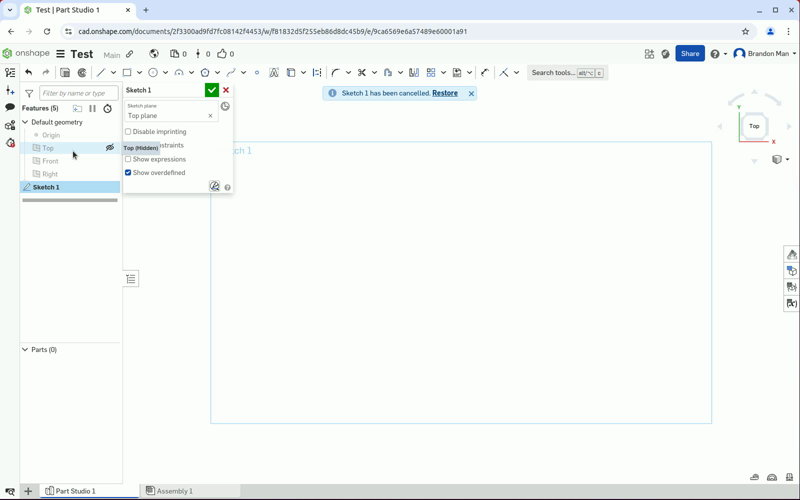
mouse_move(73, 352)
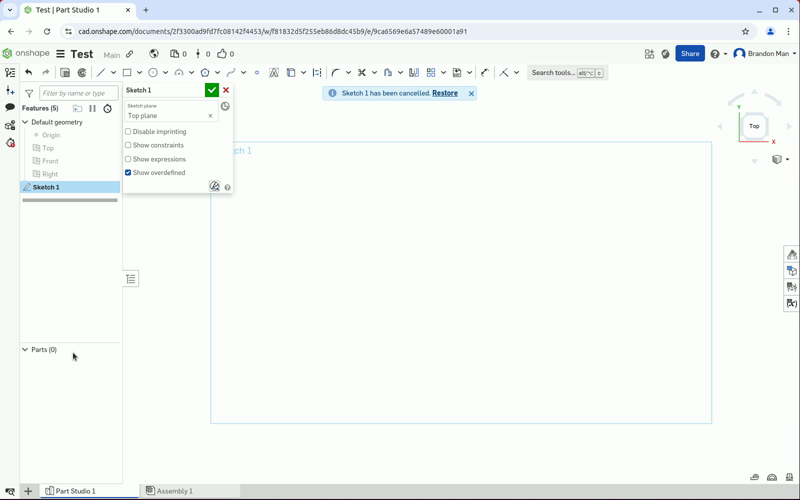
key(y)
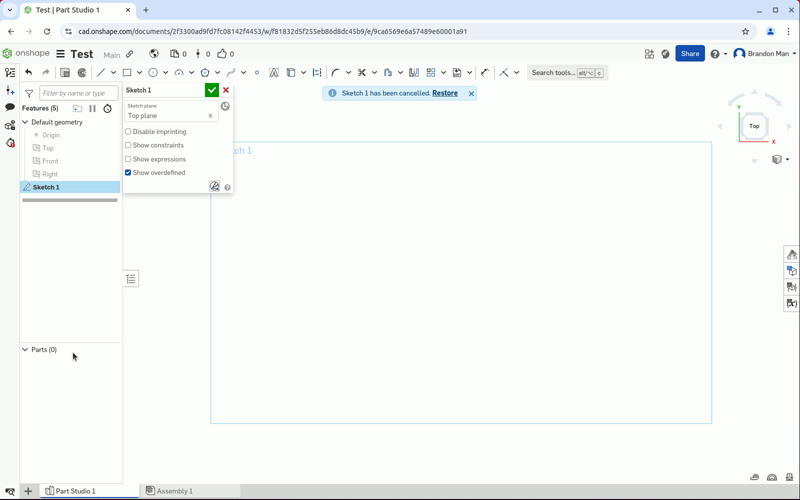
key(l)
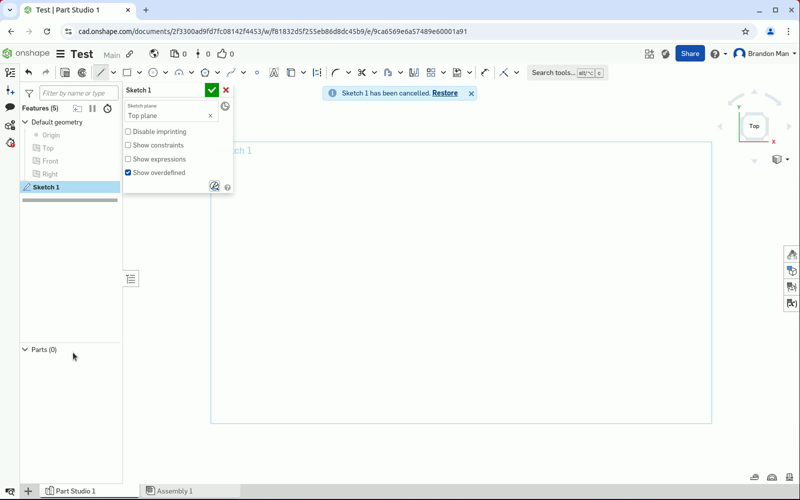
key_down(shift)
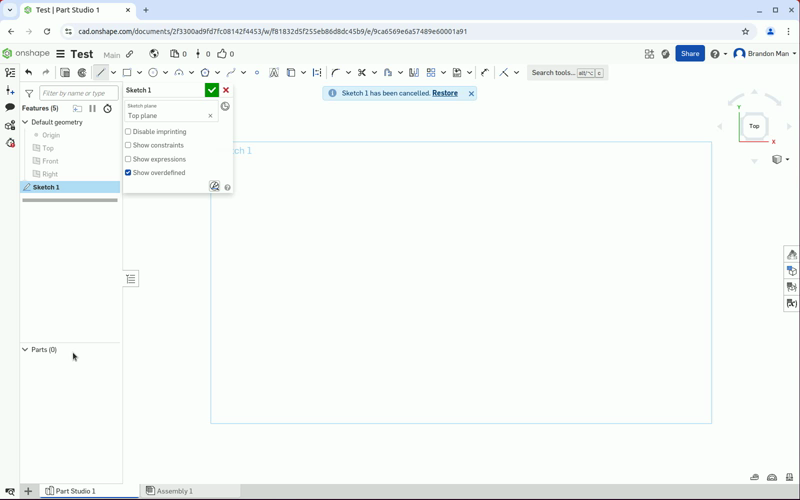
mouse_move(460, 282)
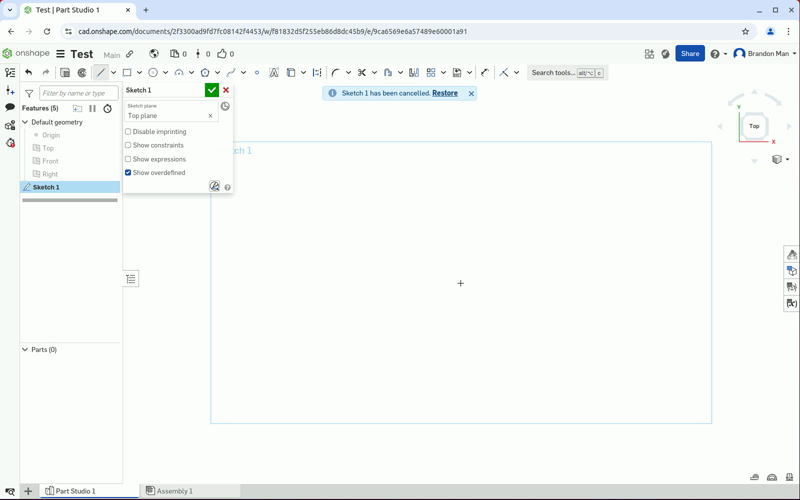
click(460, 282)
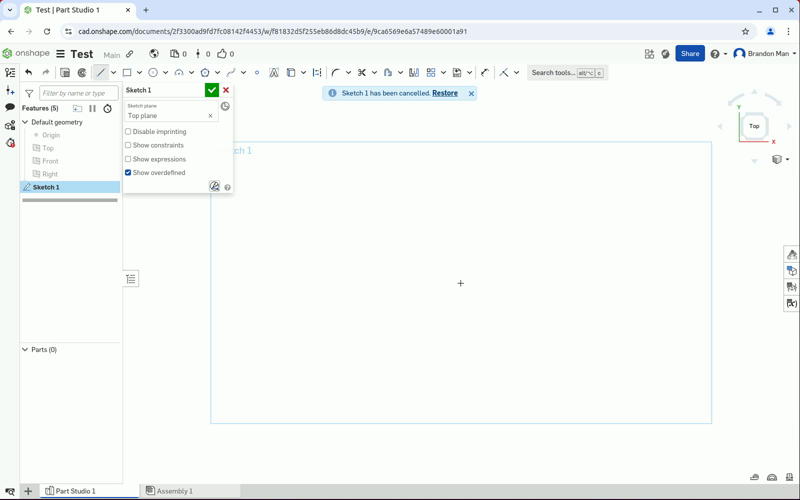
key_up(shift)
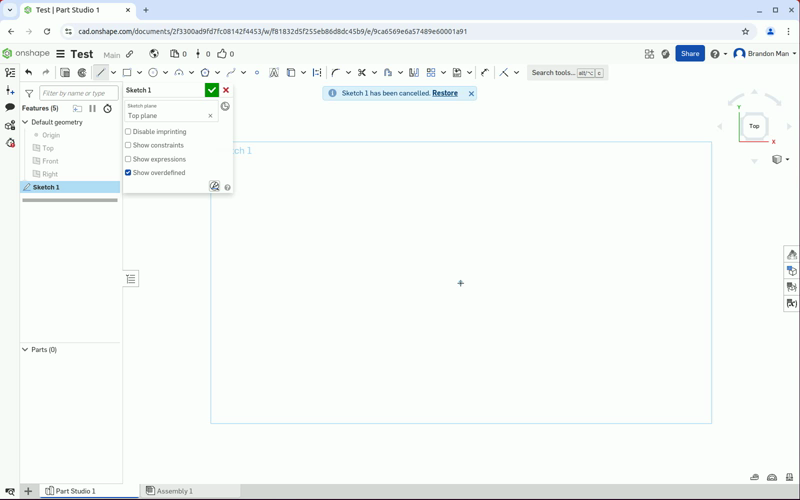
key_down(shift)
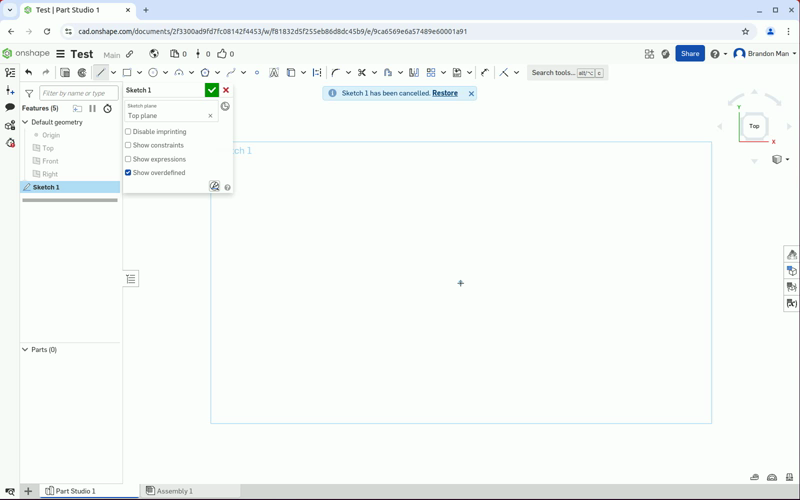
mouse_move(490, 282)
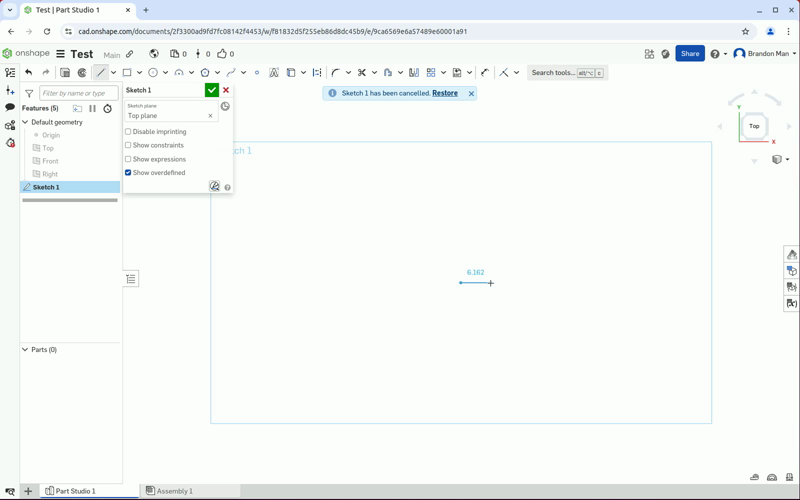
mouse_move(506, 282)
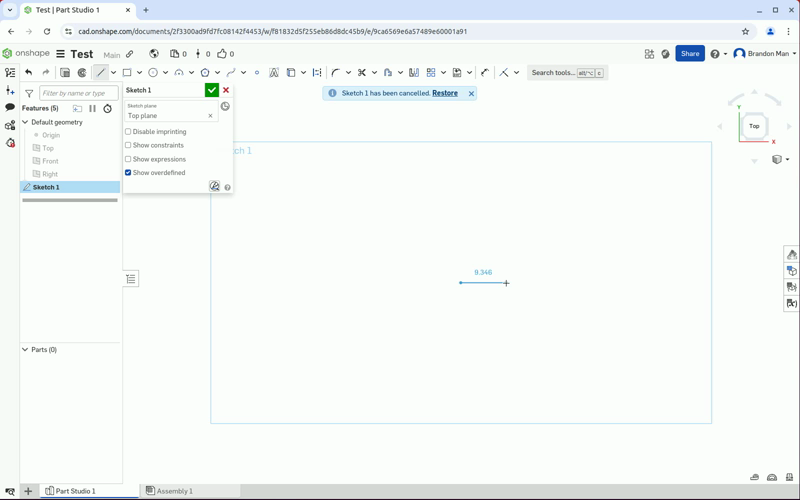
click(506, 282)
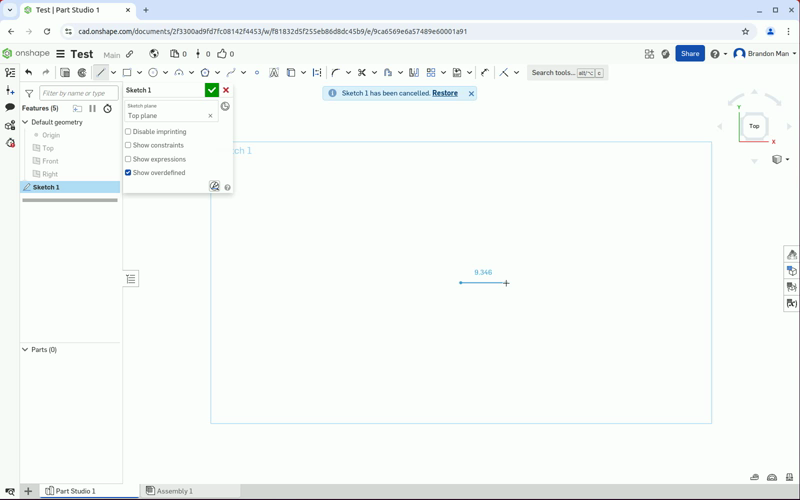
key_up(shift)
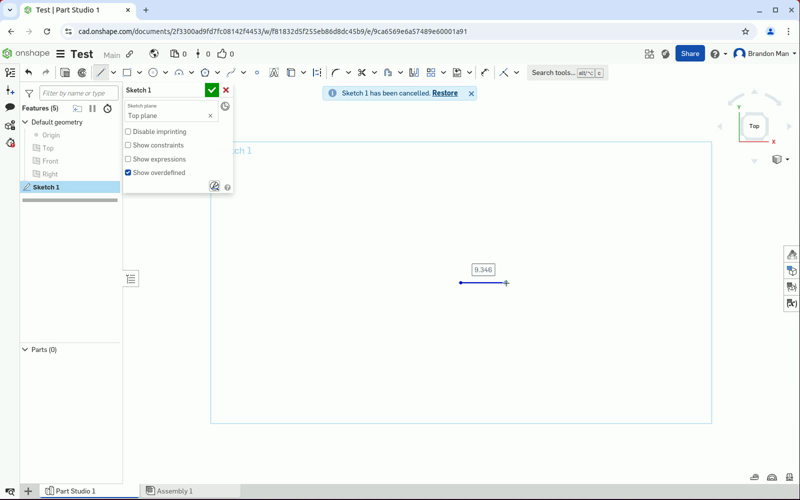
key_down(shift)
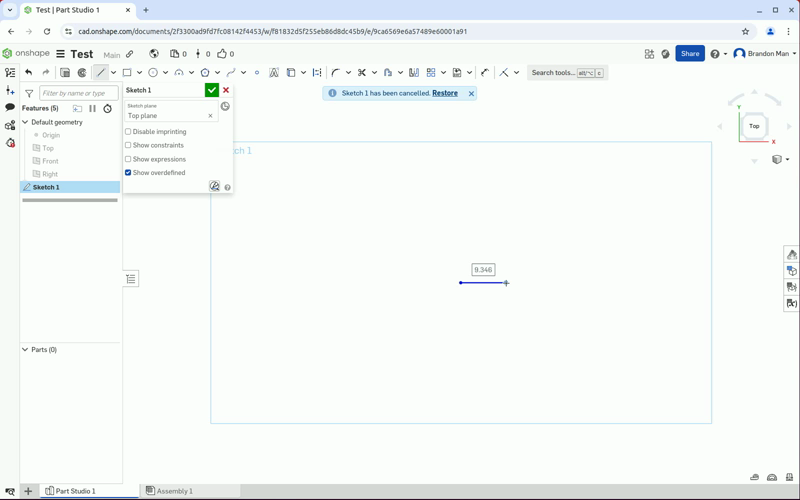
mouse_move(536, 282)
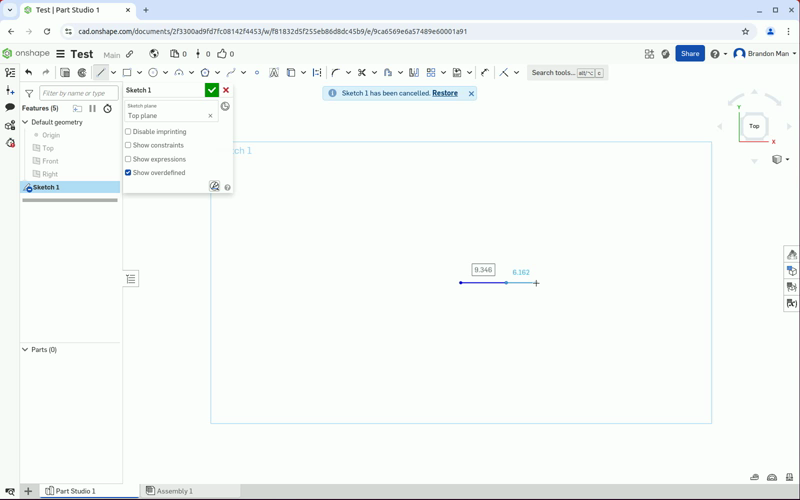
mouse_move(506, 237)
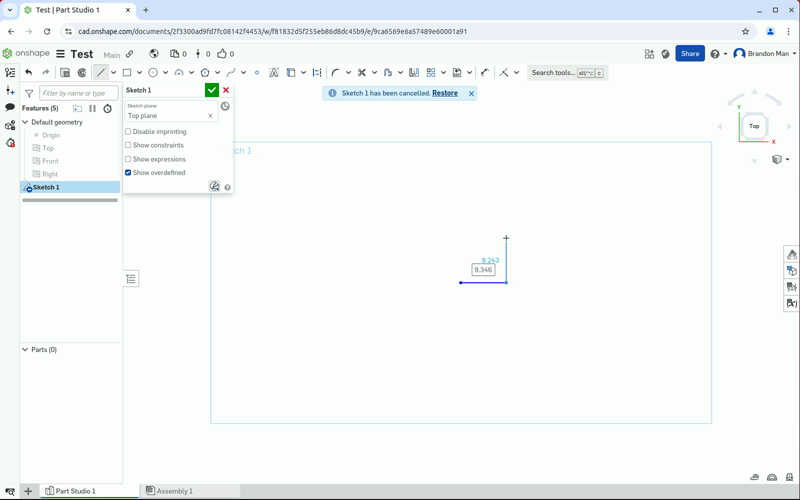
click(506, 237)
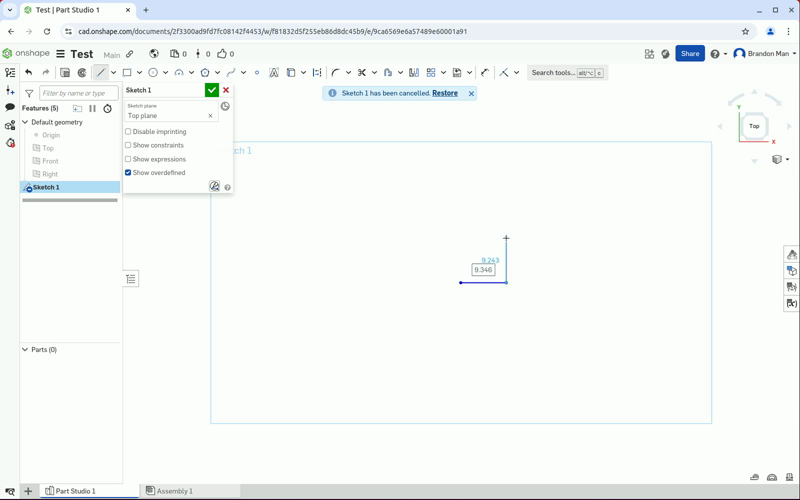
key_up(shift)
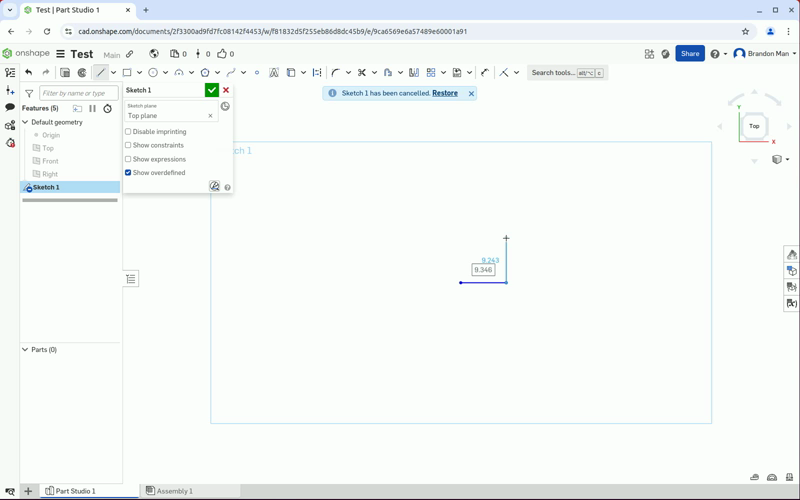
key_down(shift)
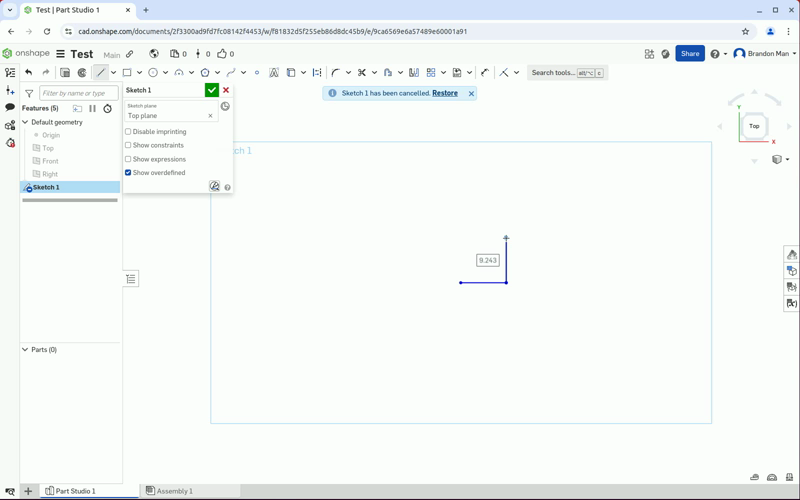
mouse_move(536, 237)
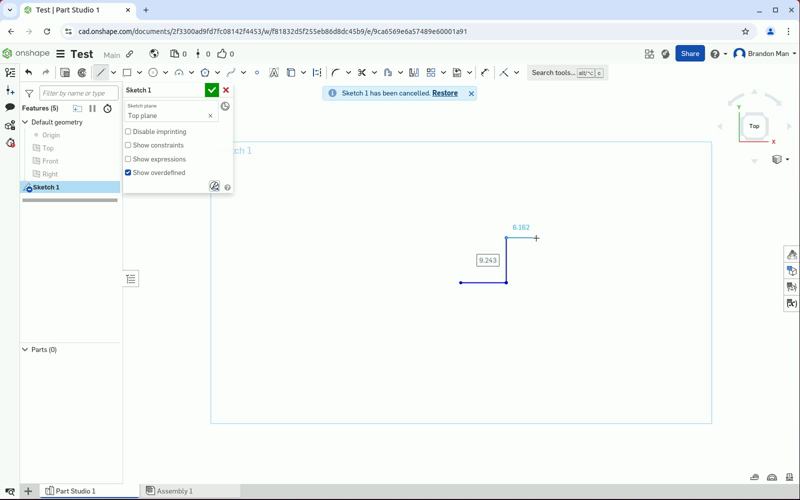
mouse_move(460, 237)
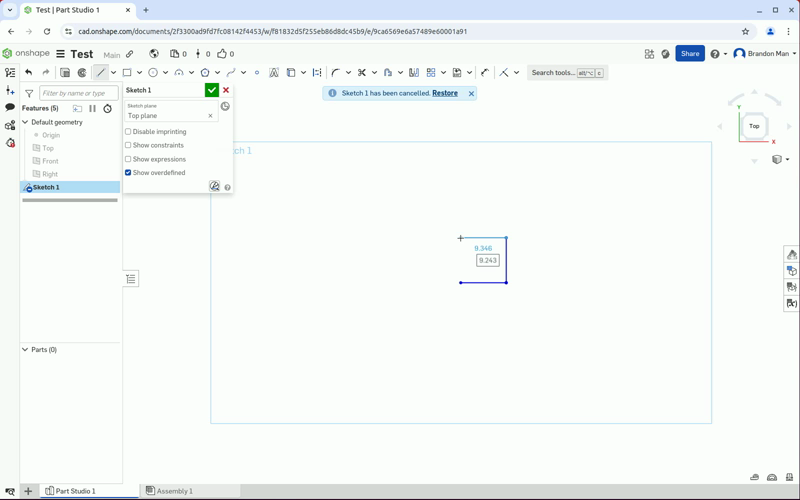
click(460, 237)
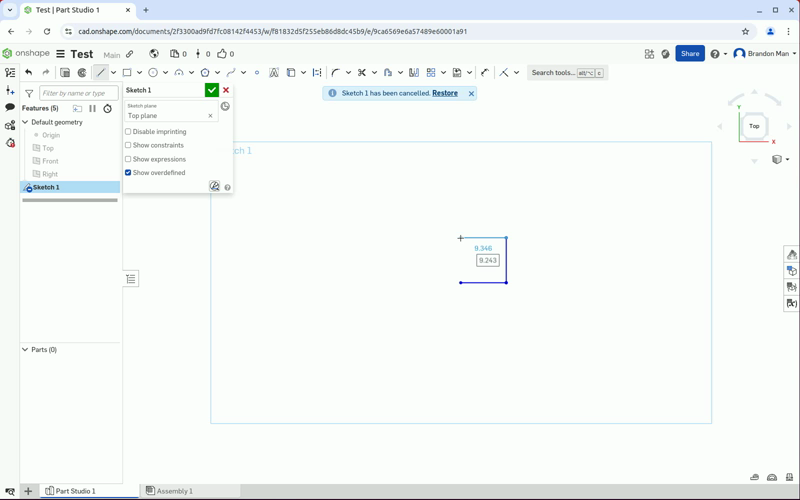
key_up(shift)
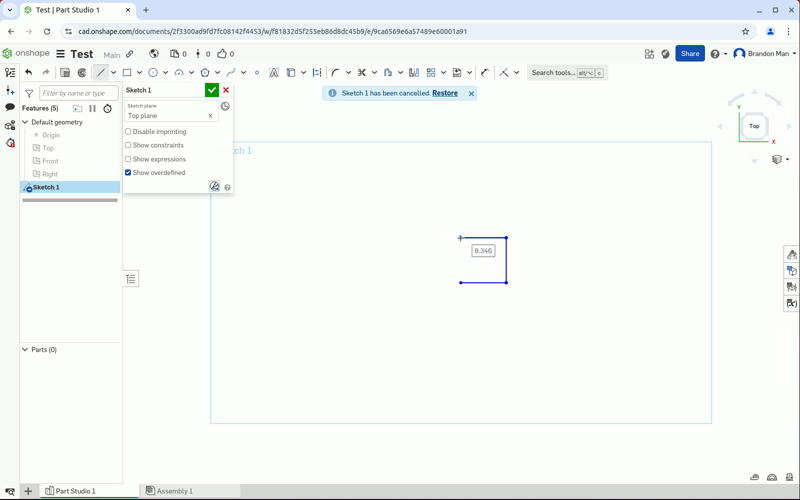
mouse_move(490, 237)
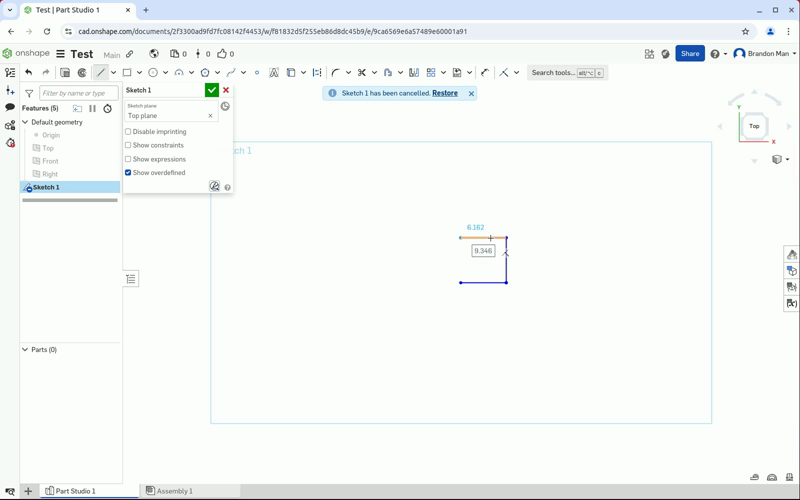
key_down(shift)
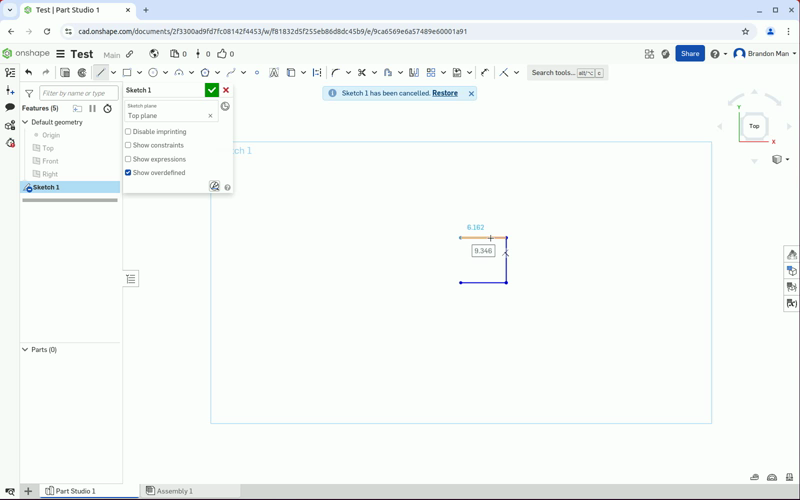
mouse_move(460, 282)
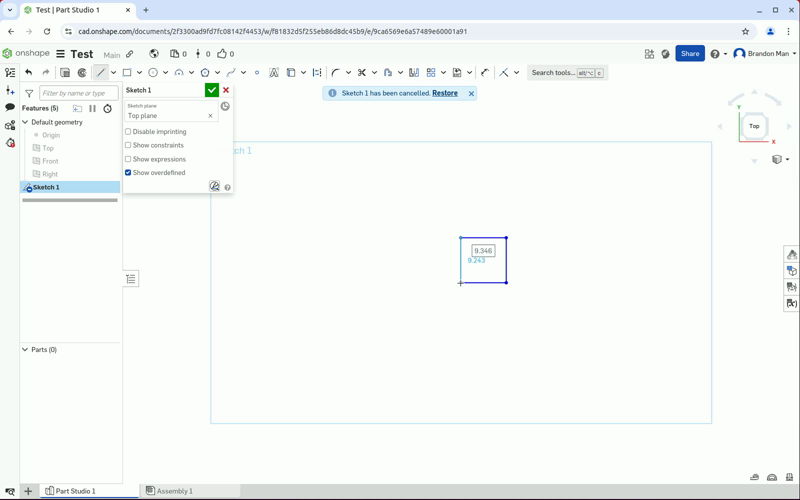
key_up(shift)
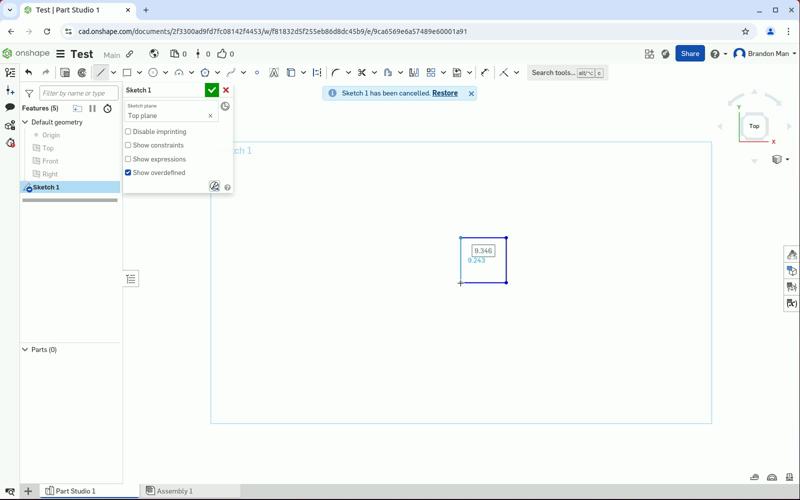
click(460, 282)
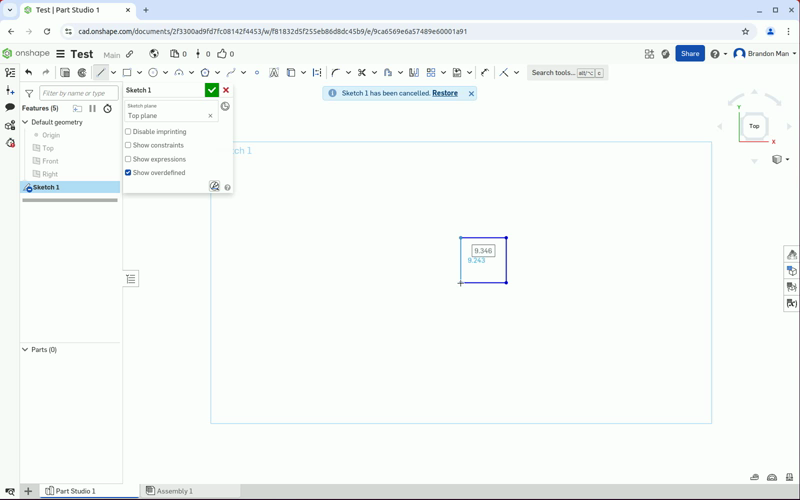
key(esc)
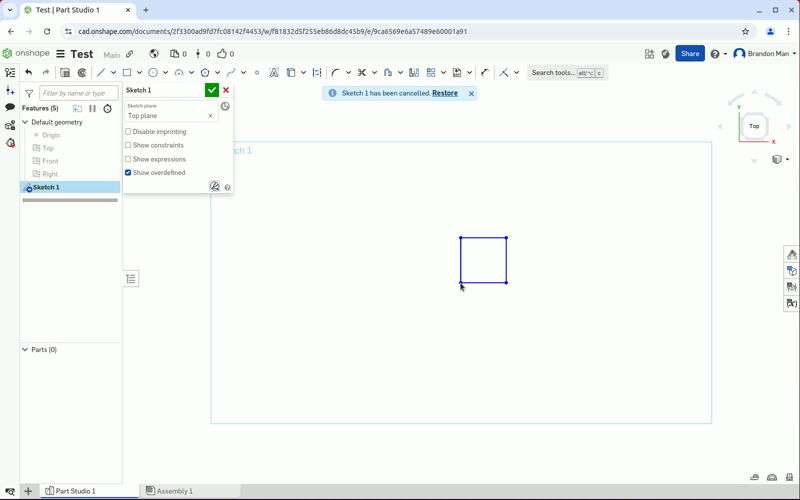
mouse_move(471, 247)
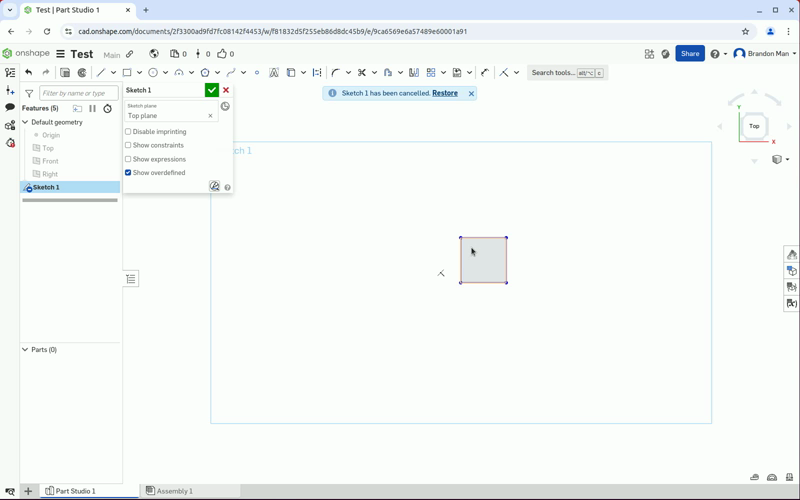
click(471, 247)
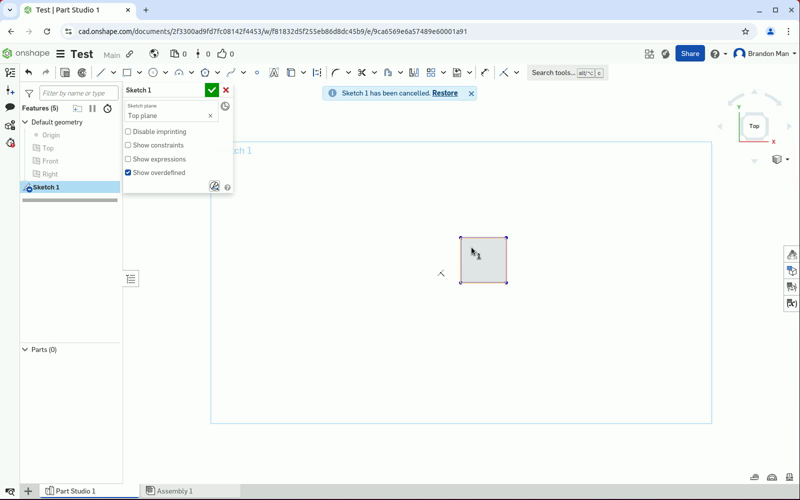
mouse_move(73, 352)
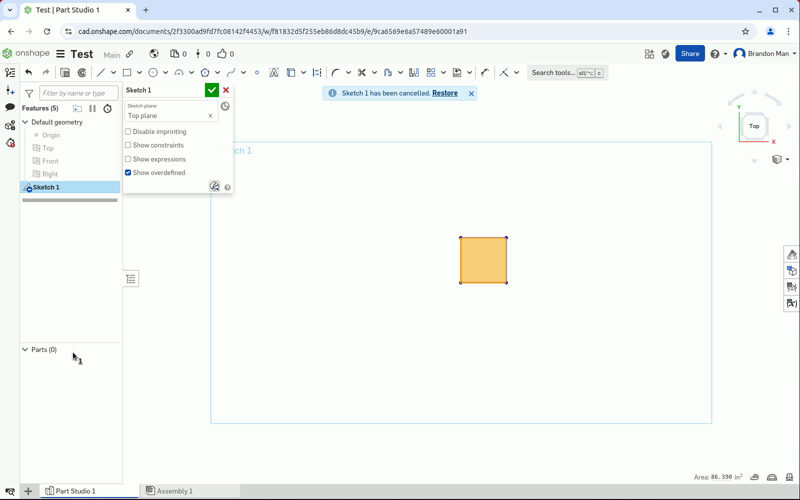
key(shift+y)
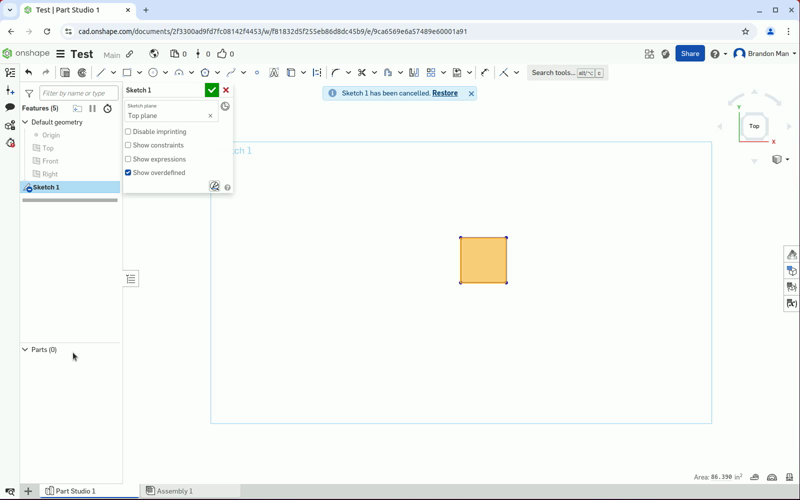
key(shift+e)
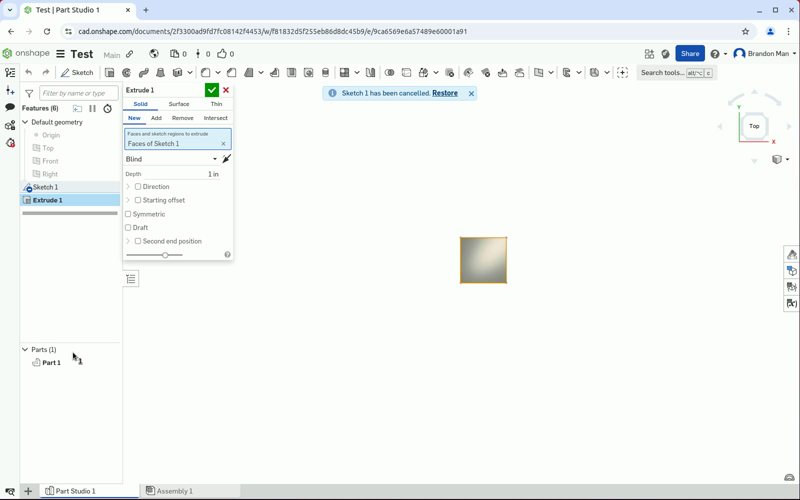
mouse_move(143, 106)
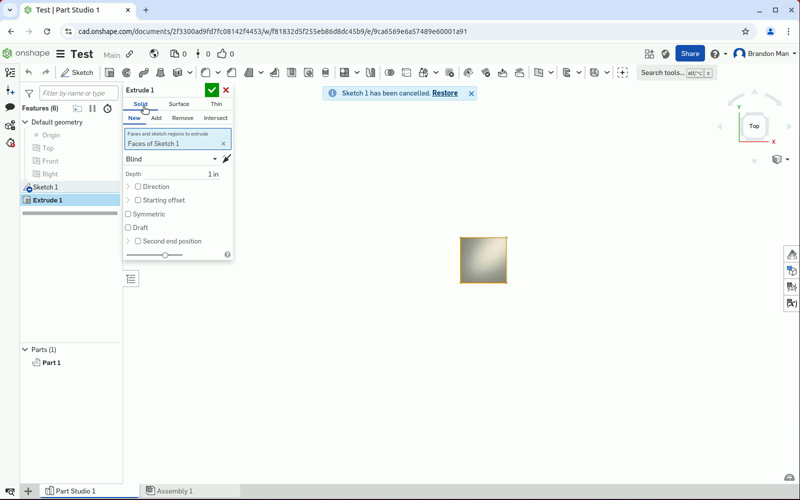
click(143, 106)
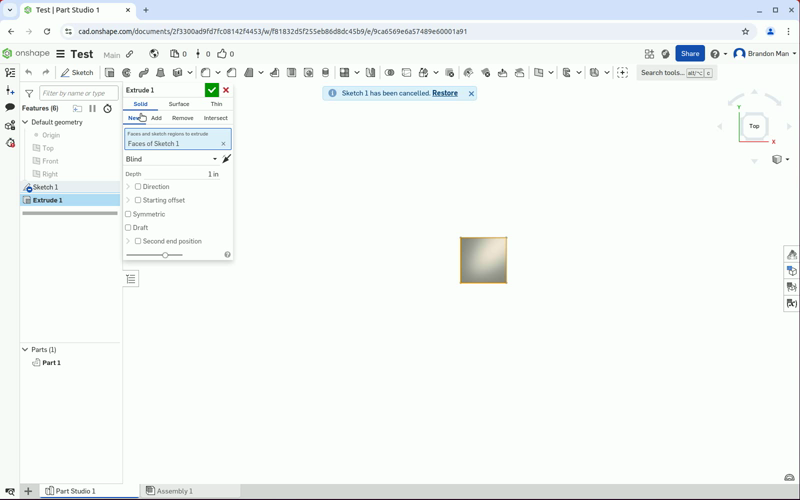
mouse_move(137, 120)
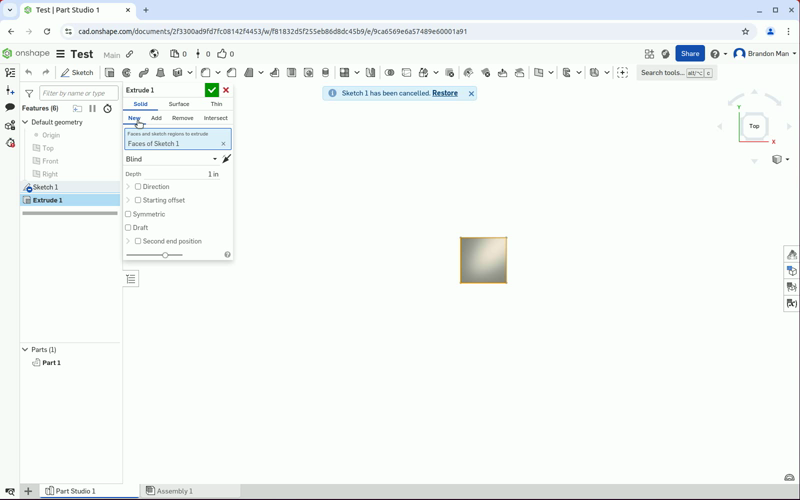
click(137, 120)
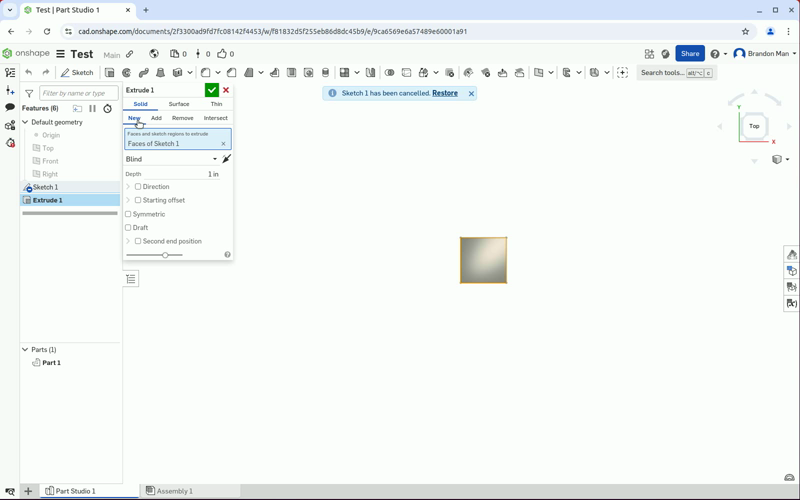
key(tab, 4)
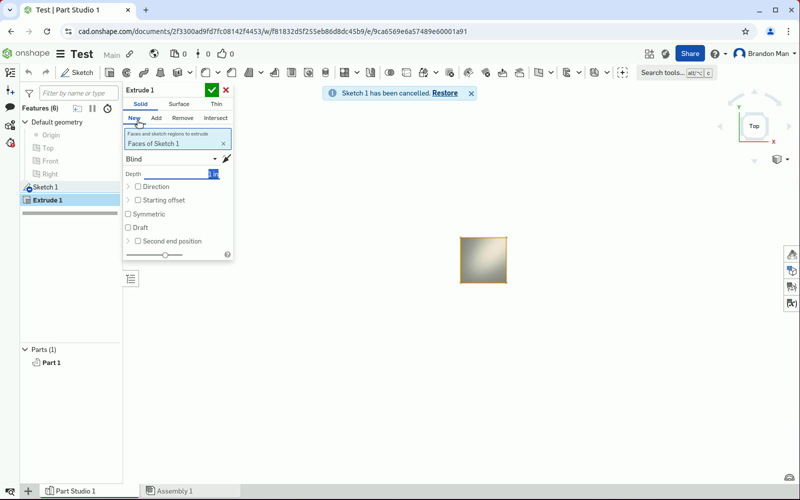
text(9.148)
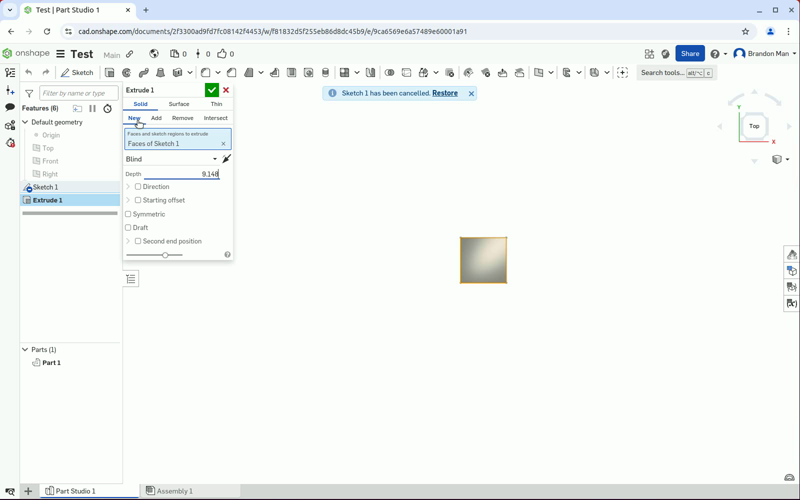
key(tab, 3)
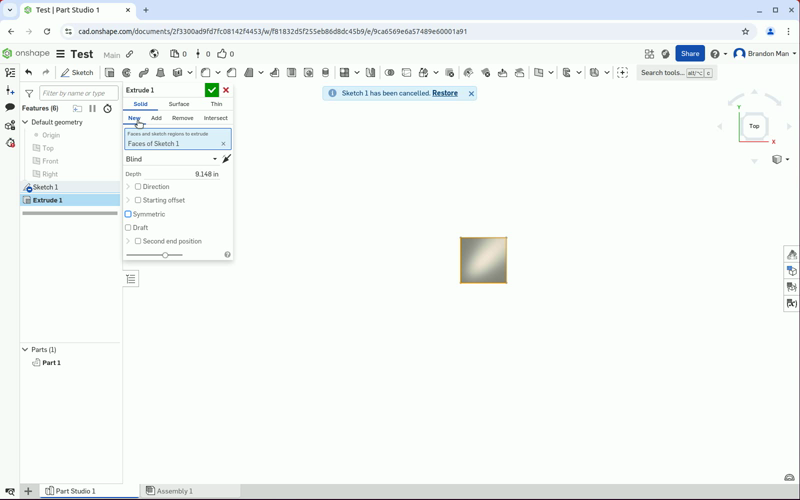
key(space)
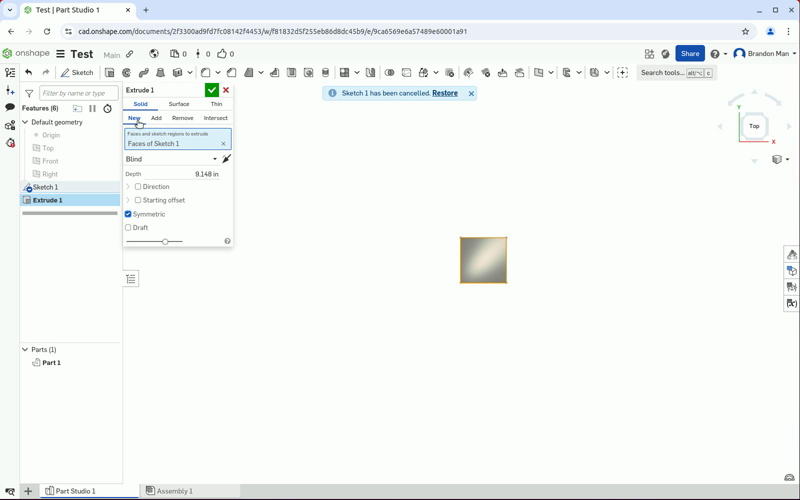
key(enter)
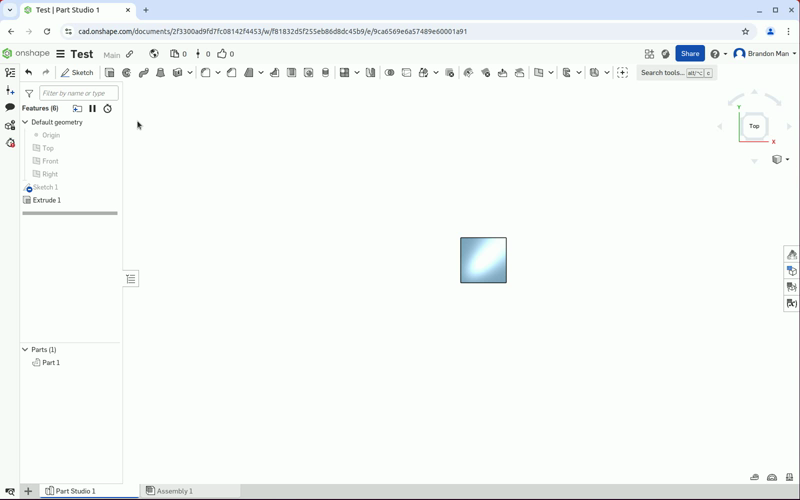
key(shift+h)
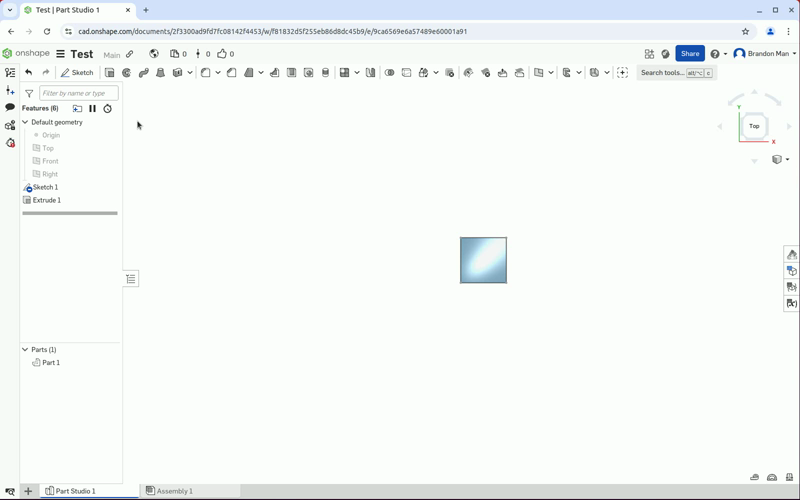
key(shift+h)
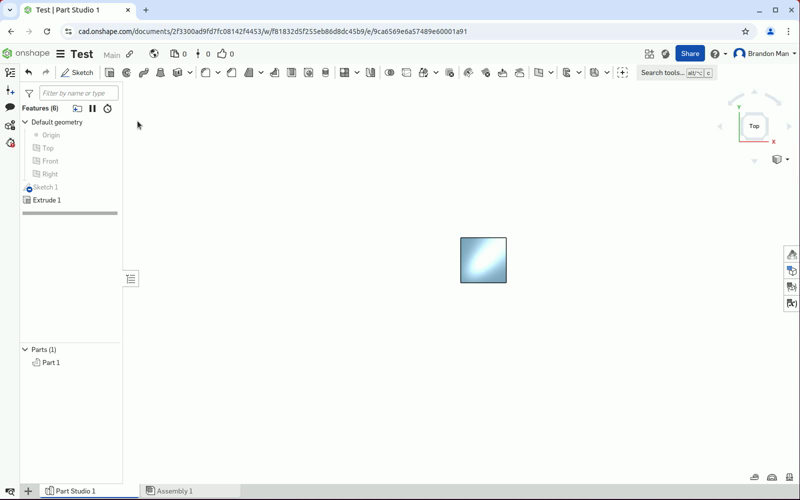
mouse_move(73, 189)
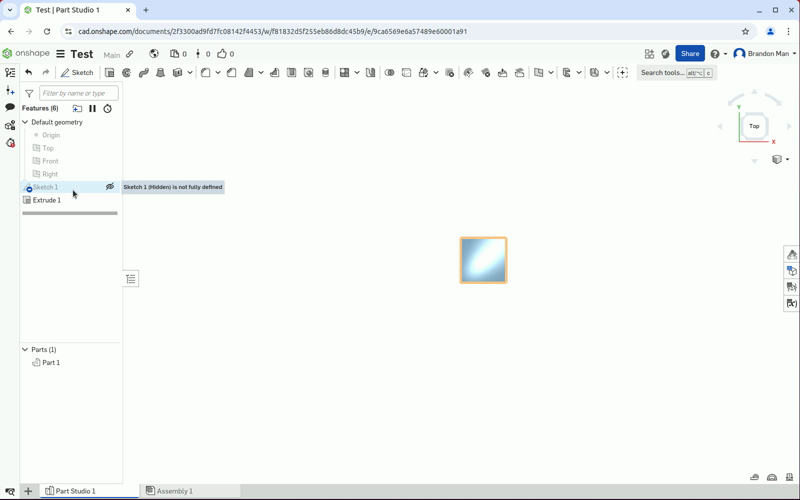
click(73, 189)
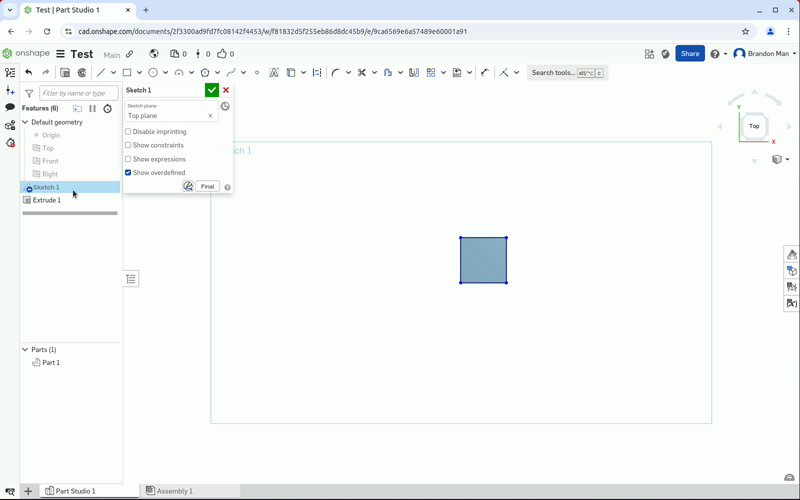
mouse_move(229, 92)
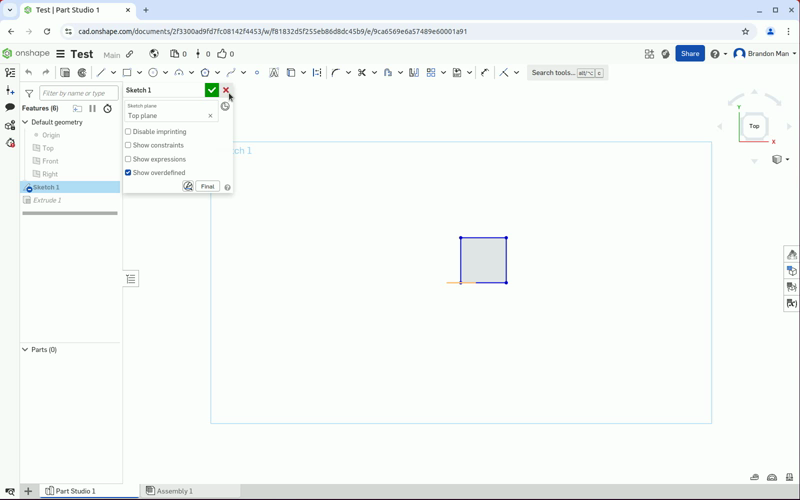
click(229, 92)
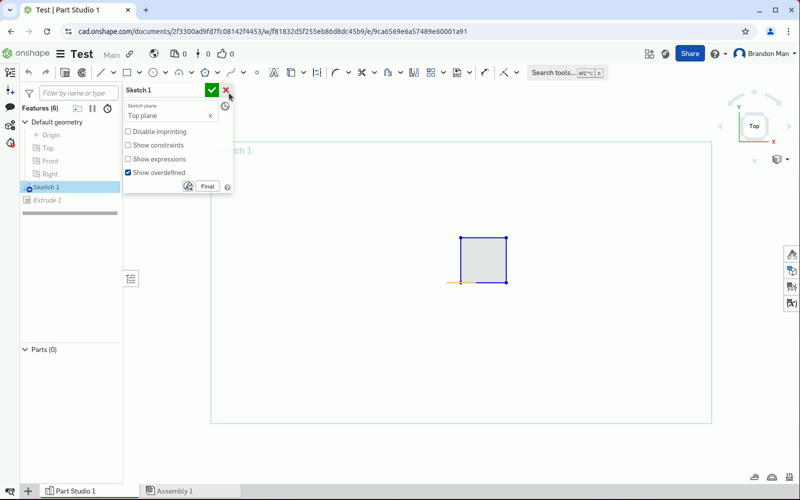
key(shift+s)
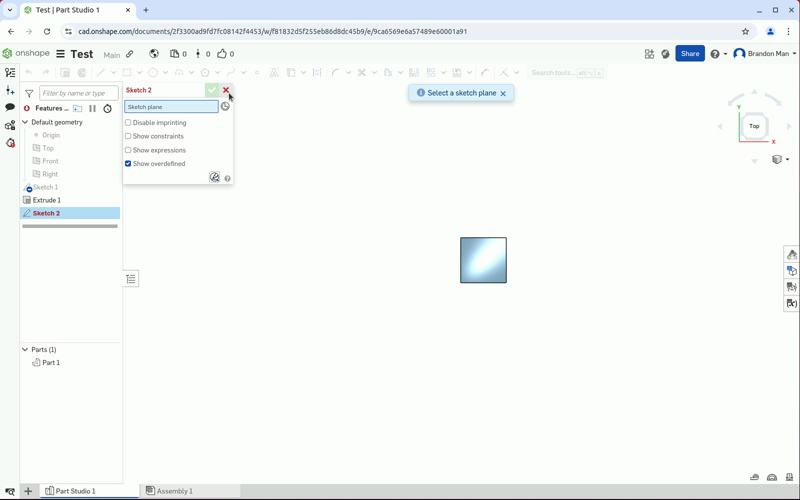
mouse_move(73, 150)
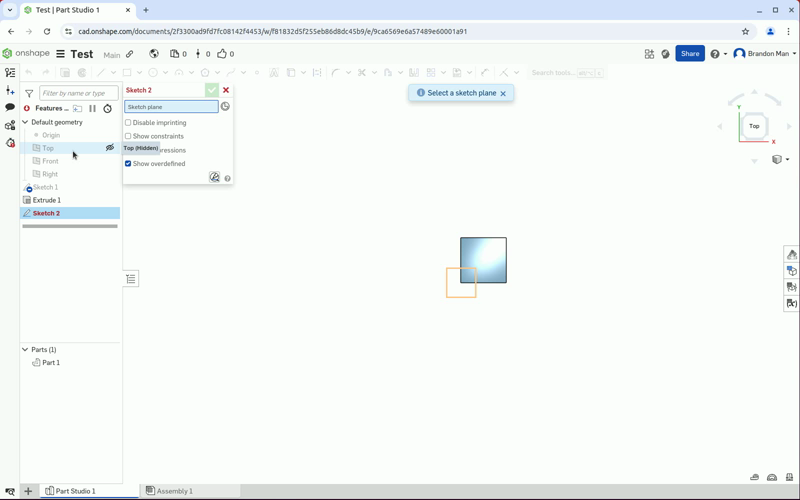
click(73, 150)
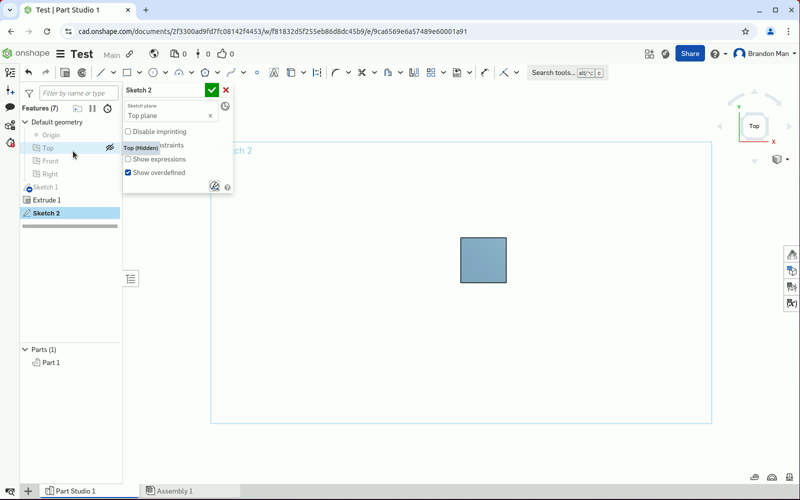
mouse_move(73, 352)
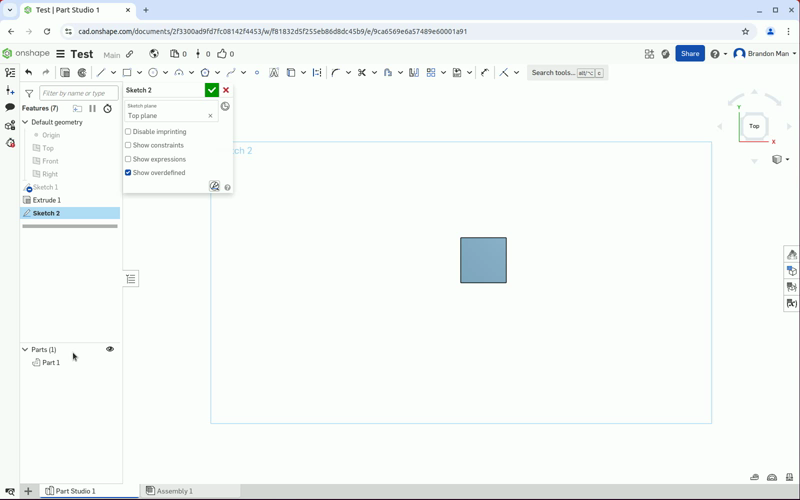
key(y)
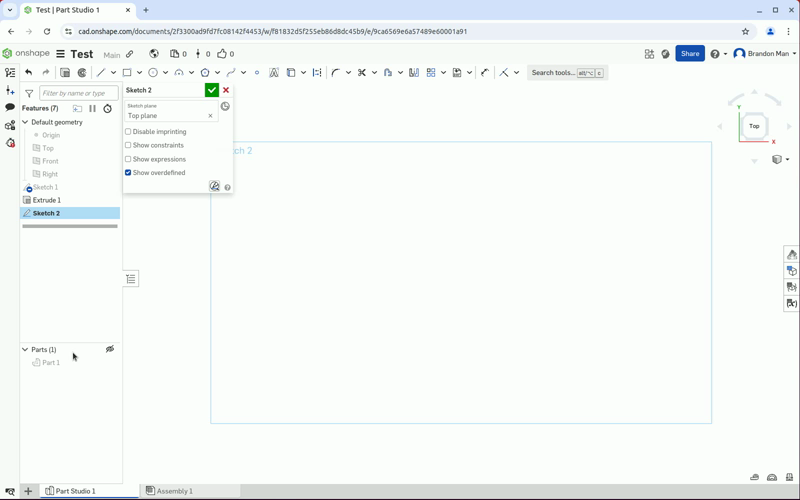
key(l)
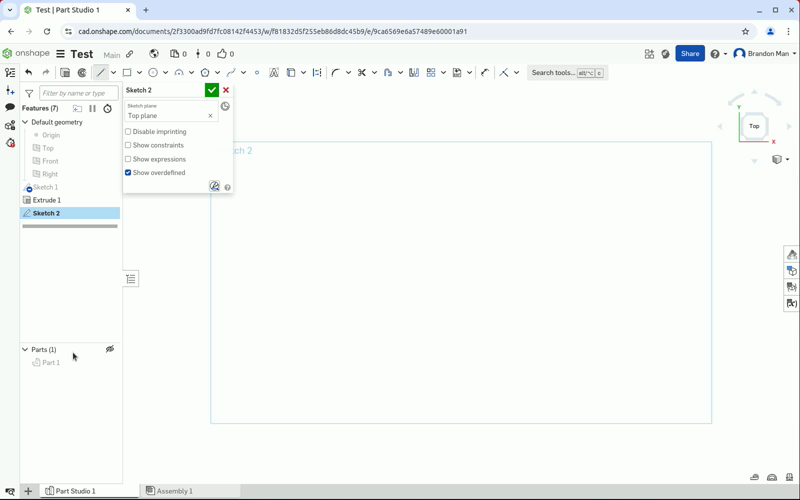
key_down(shift)
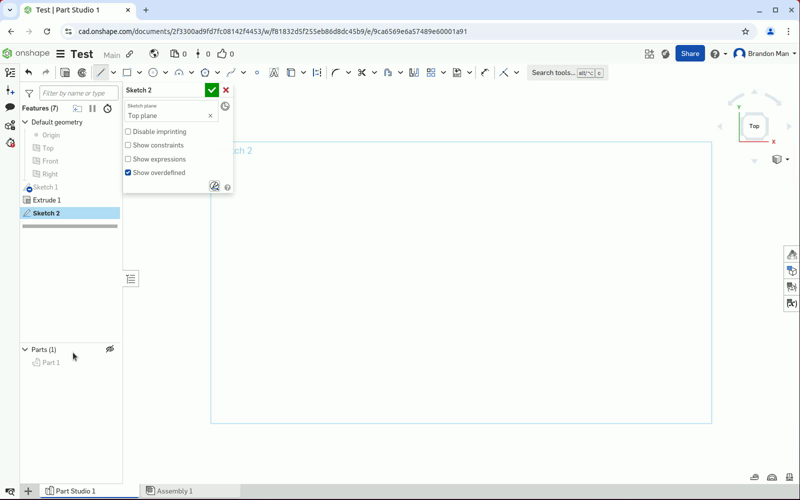
mouse_move(505, 282)
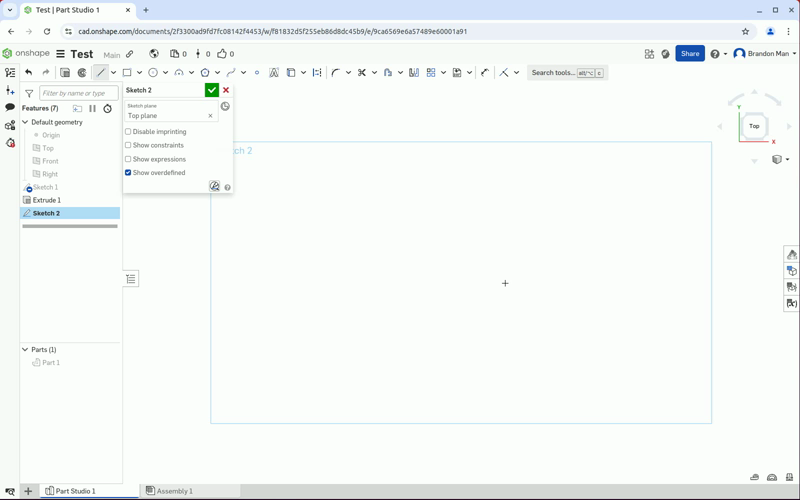
click(505, 282)
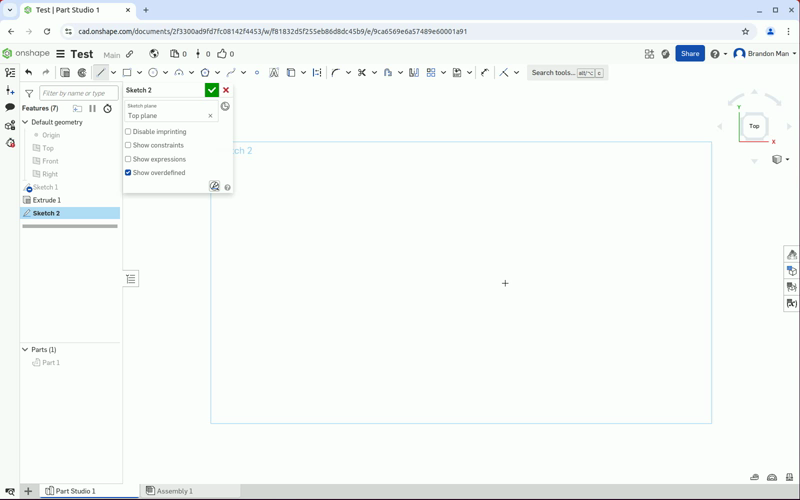
key_up(shift)
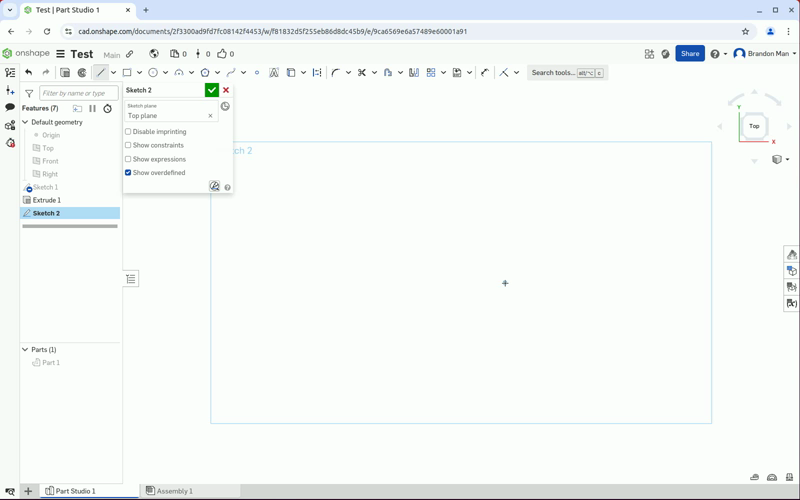
key_down(shift)
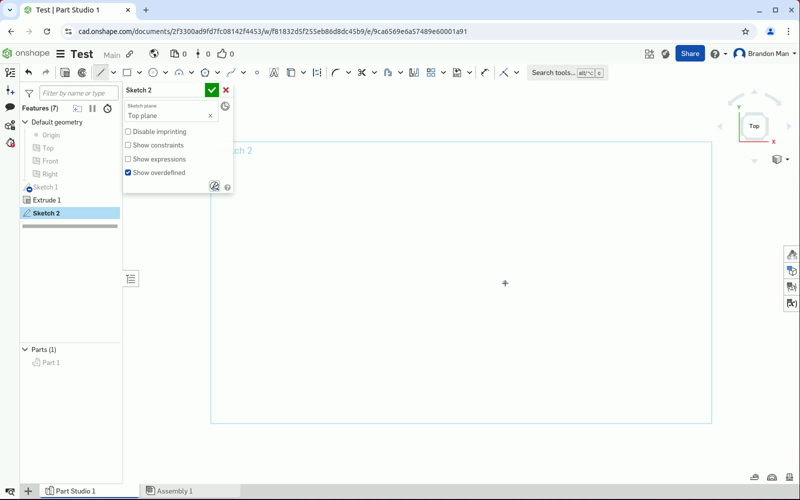
mouse_move(535, 282)
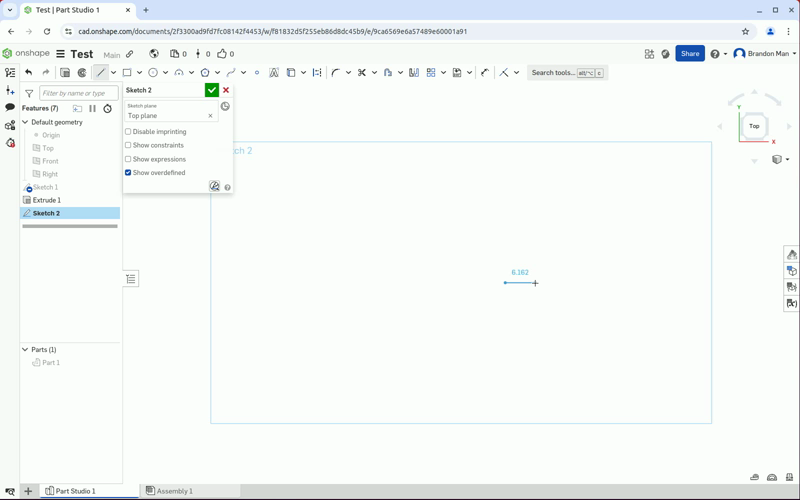
mouse_move(550, 282)
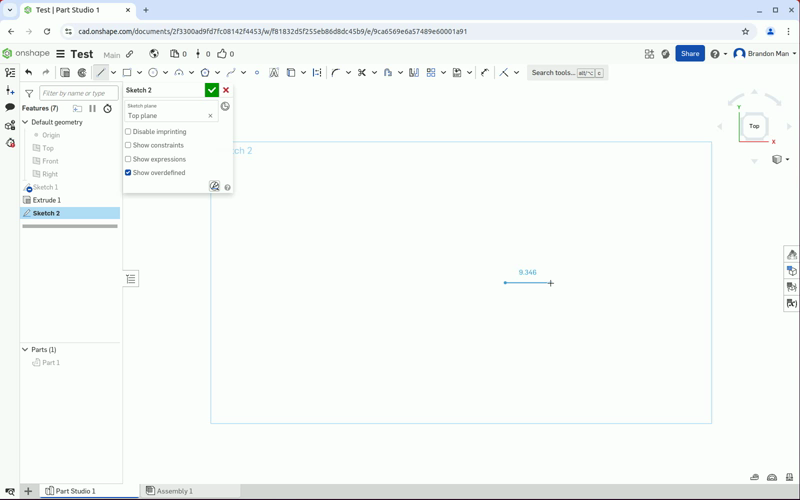
click(550, 282)
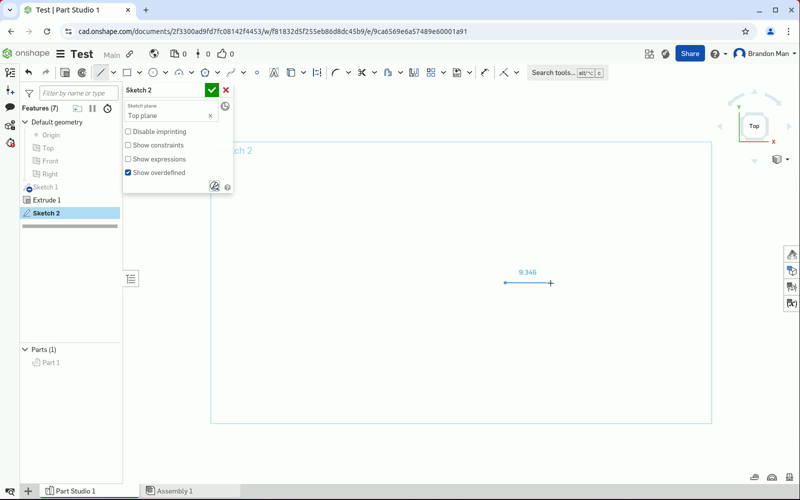
key_up(shift)
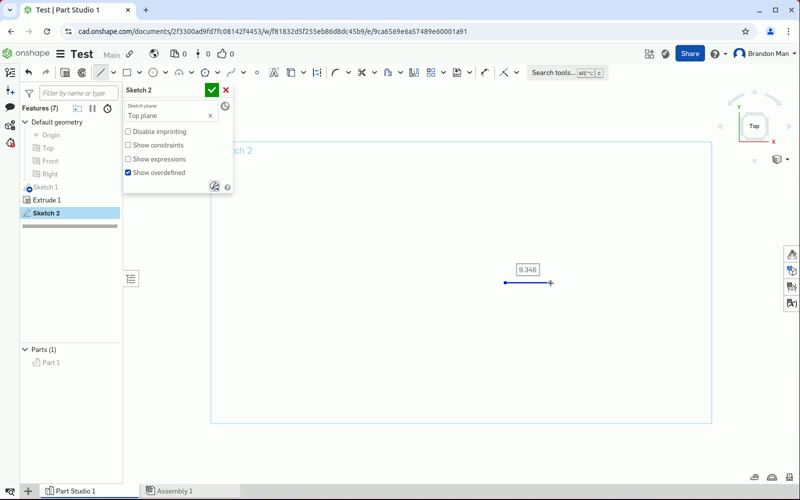
key(esc)
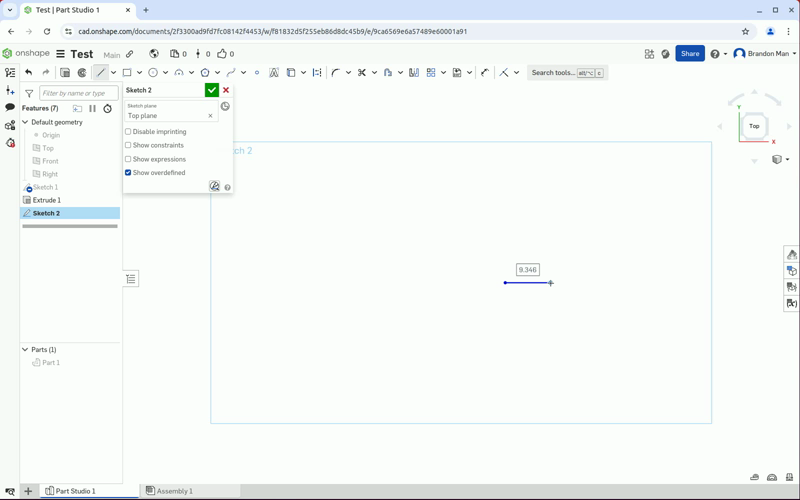
key(a)
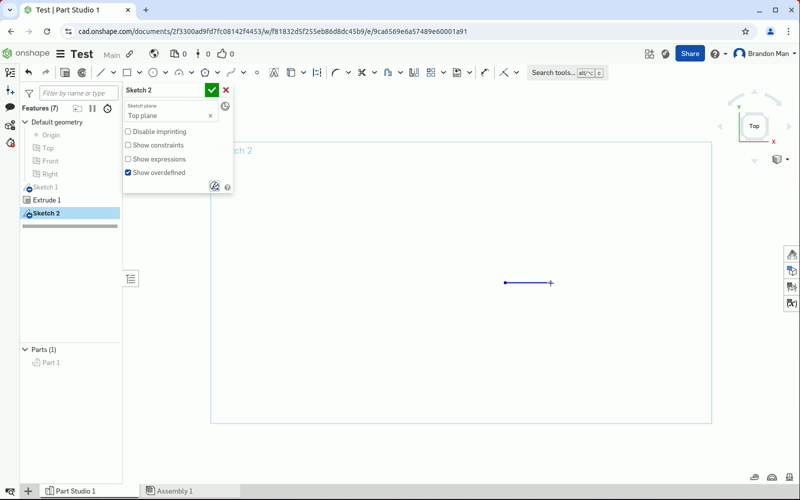
mouse_move(550, 282)
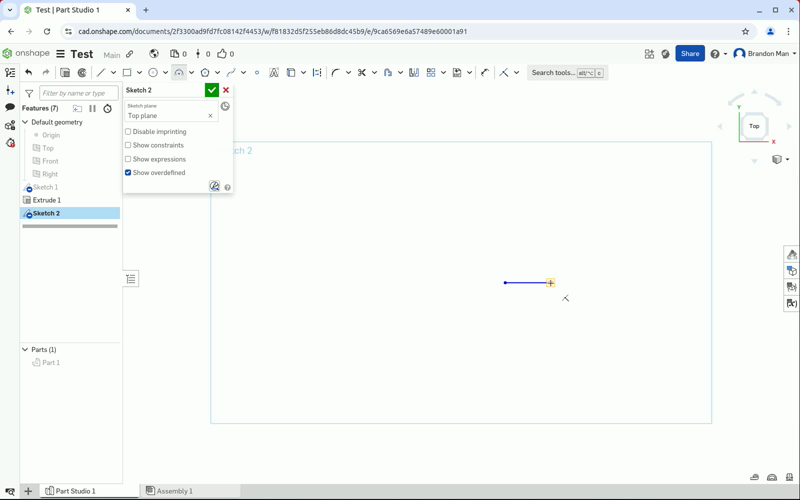
click(550, 282)
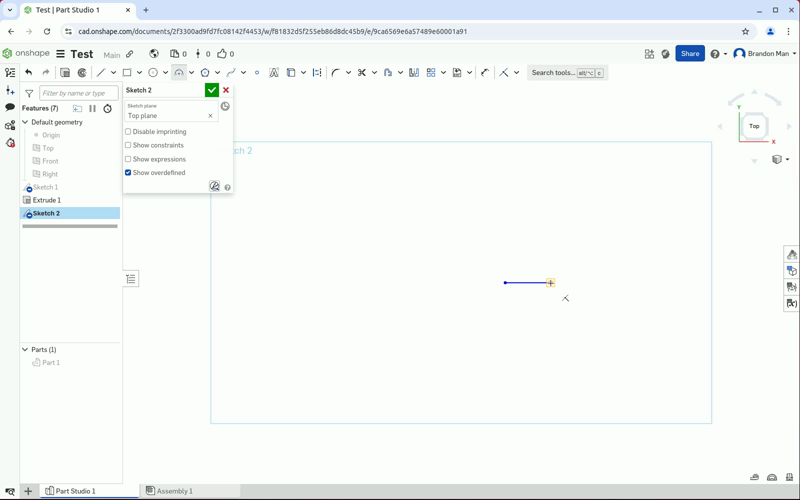
key_down(shift)
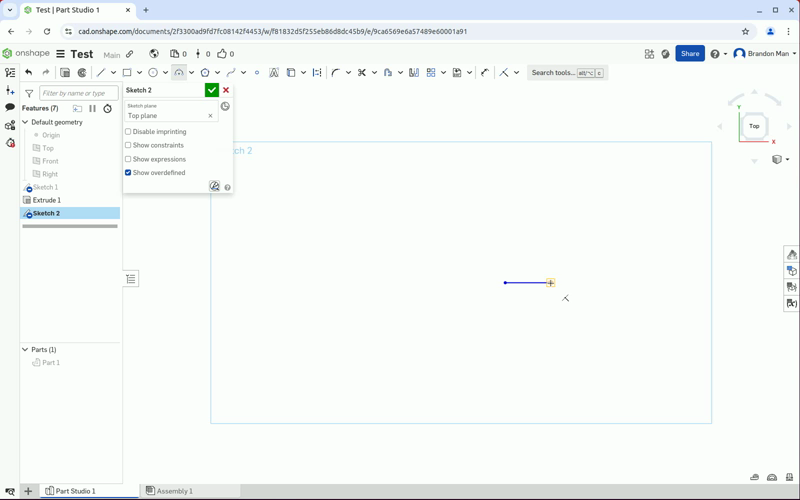
mouse_move(550, 237)
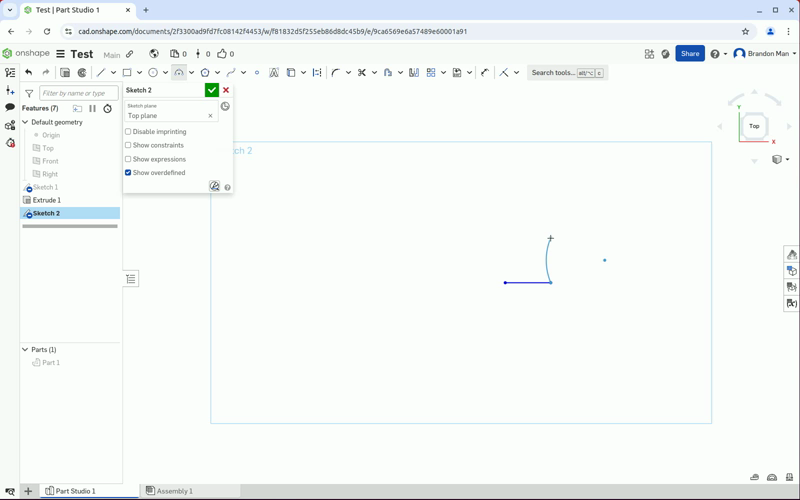
click(550, 237)
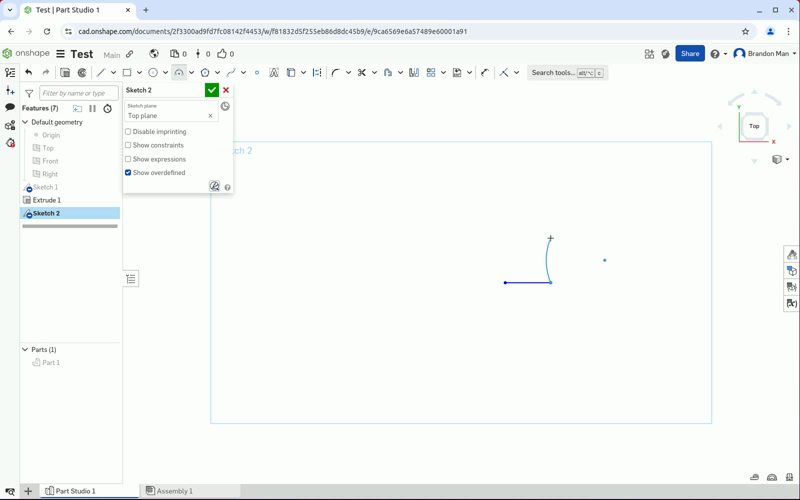
mouse_move(573, 260)
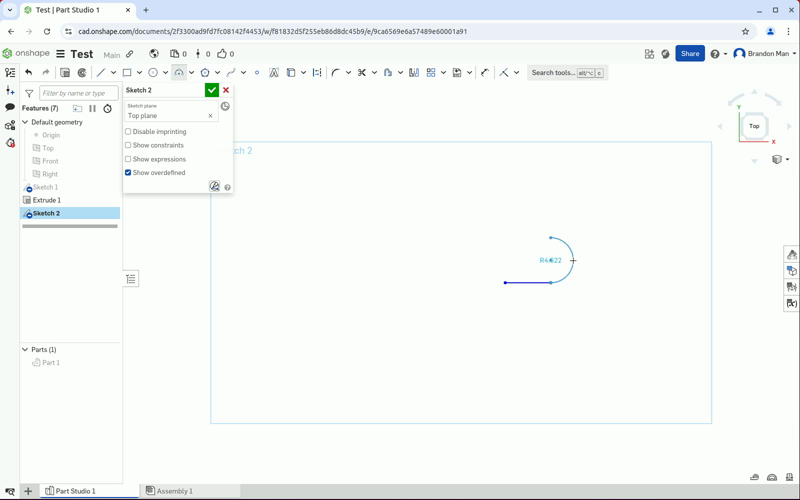
click(573, 260)
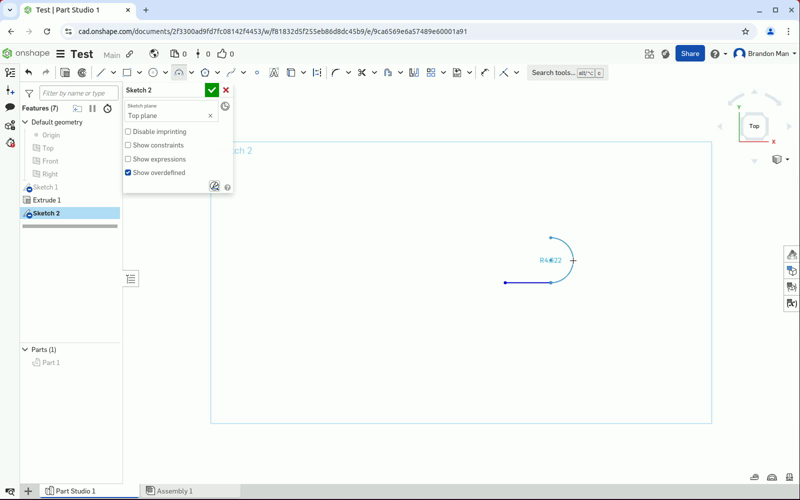
key_up(shift)
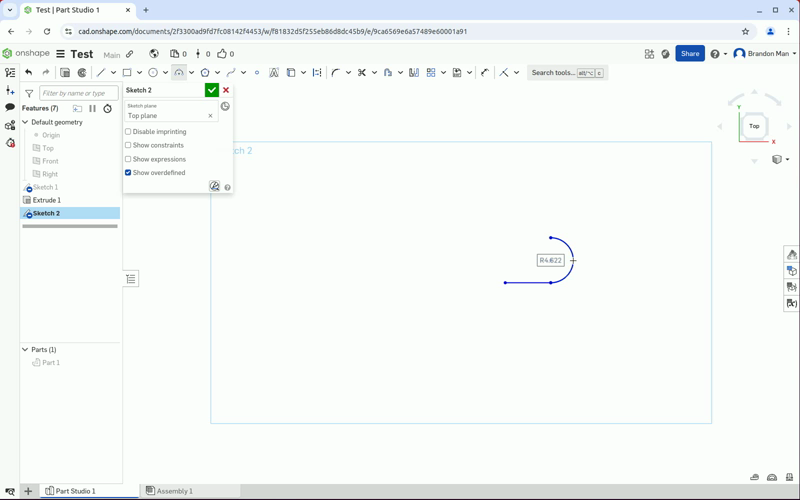
key(esc)
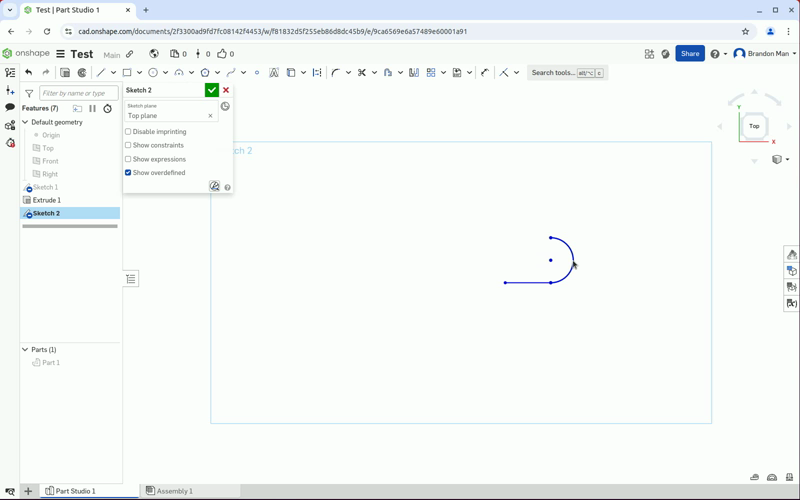
key(l)
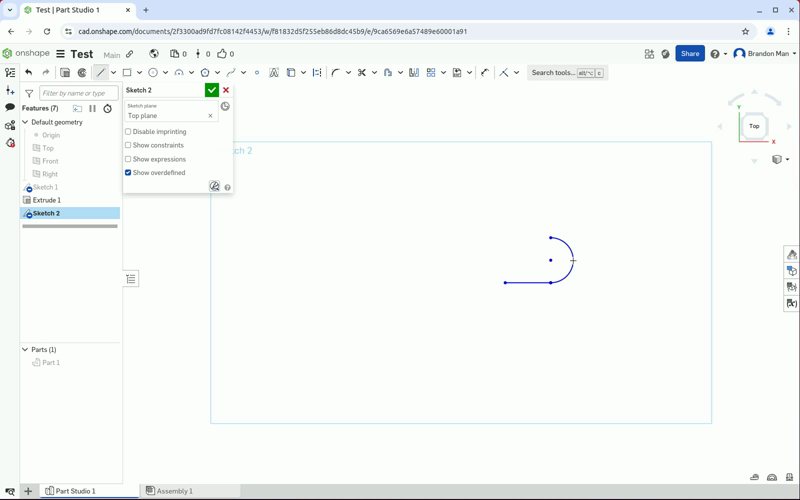
mouse_move(550, 237)
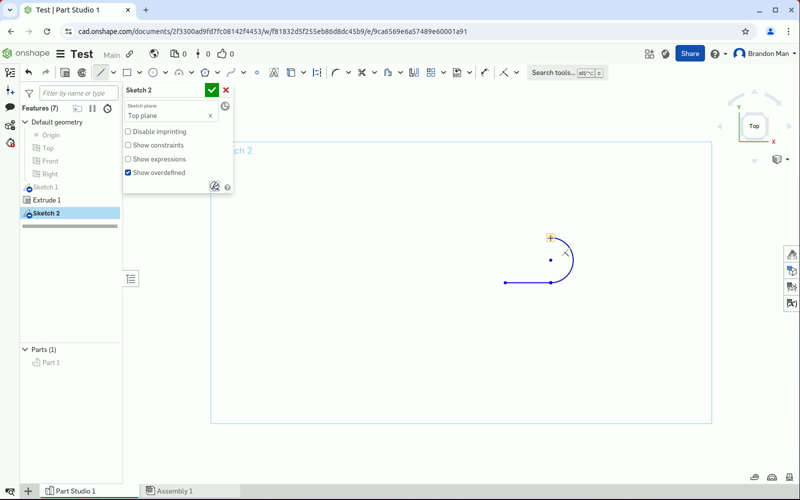
click(550, 237)
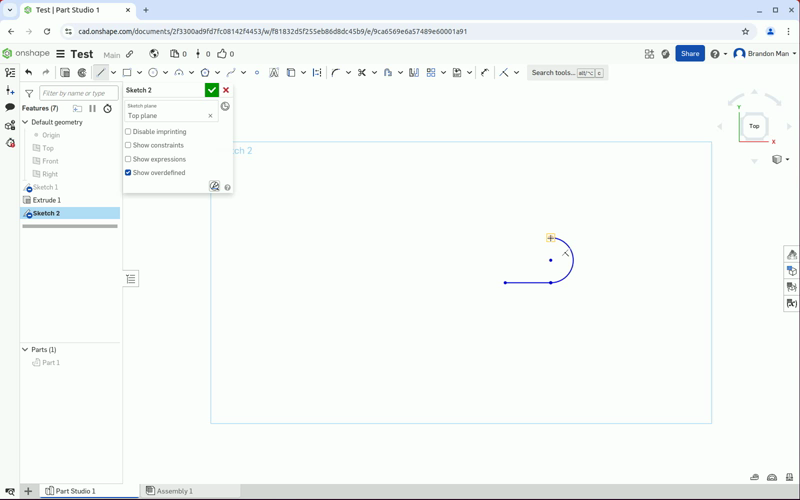
key_down(shift)
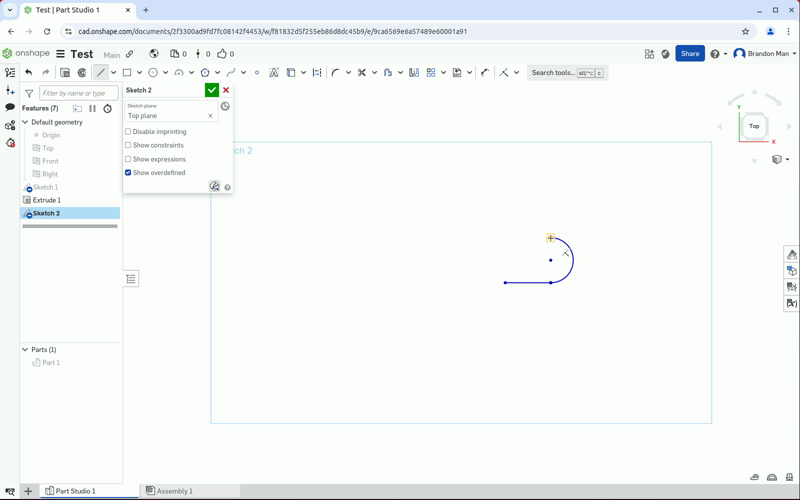
mouse_move(580, 237)
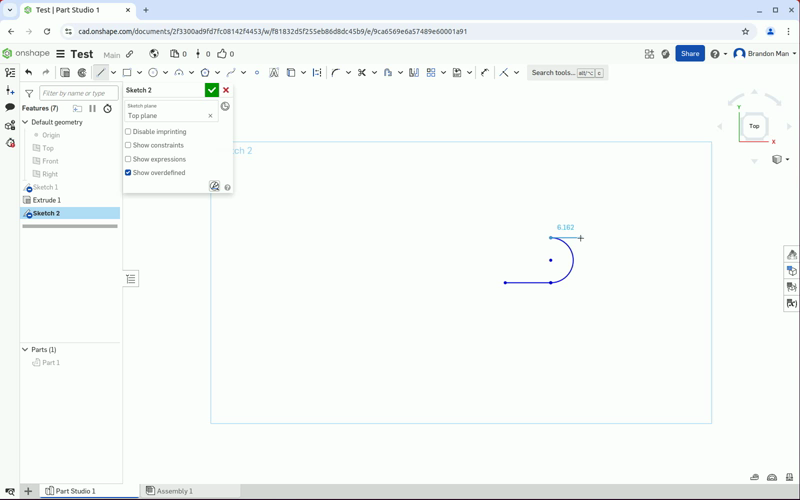
mouse_move(505, 237)
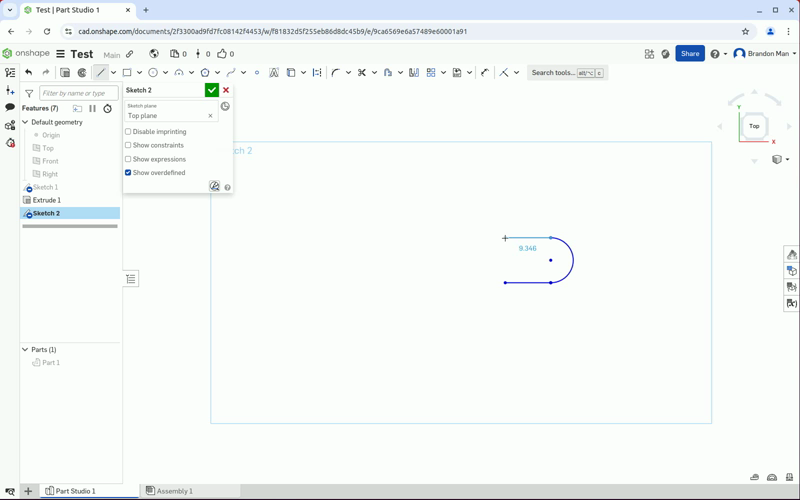
click(505, 237)
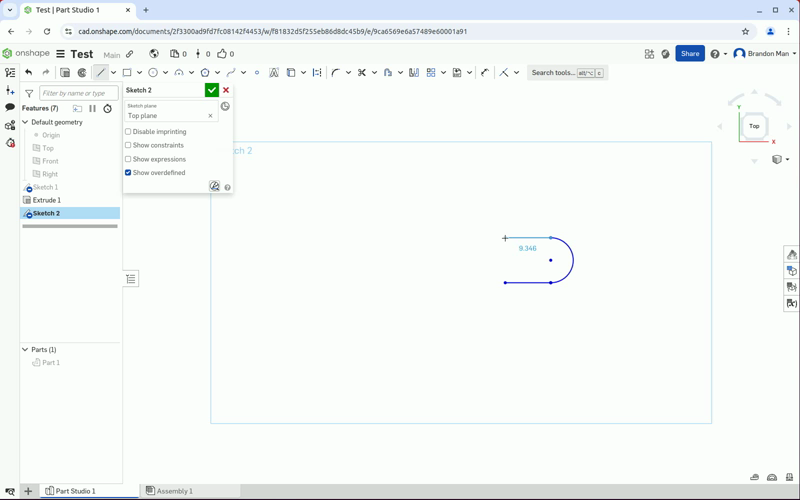
key_up(shift)
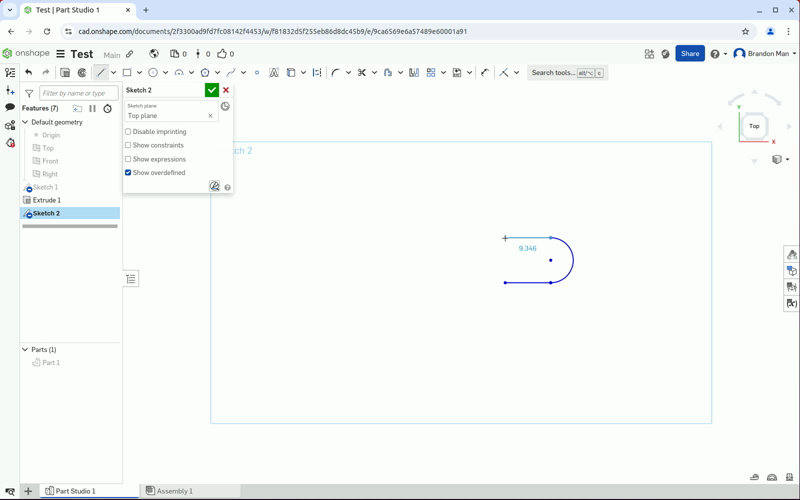
mouse_move(535, 237)
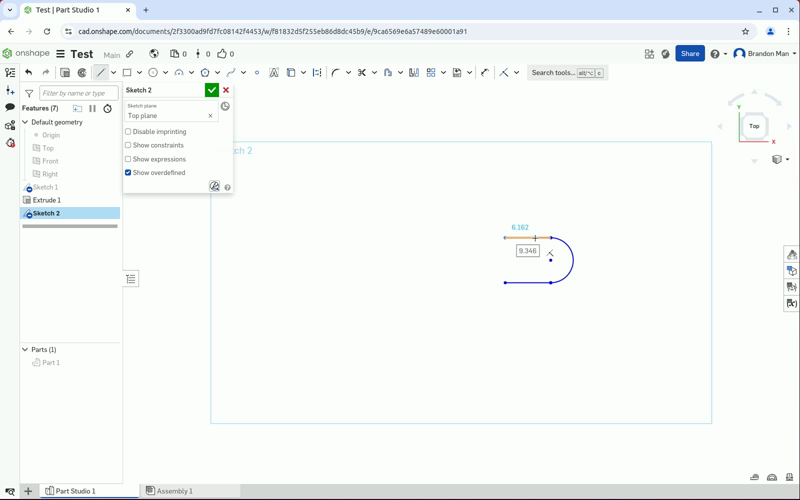
key_down(shift)
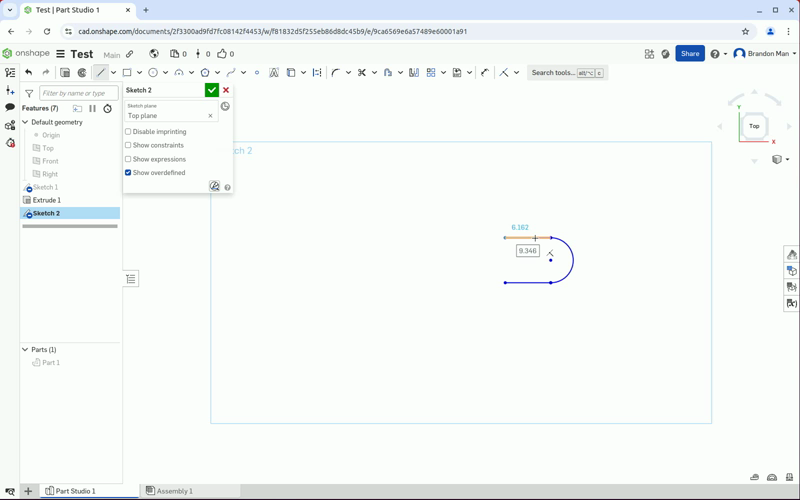
mouse_move(505, 282)
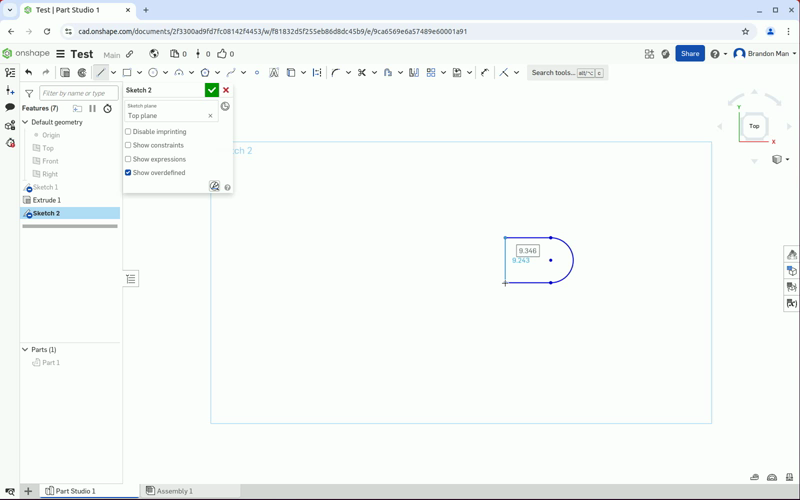
key_up(shift)
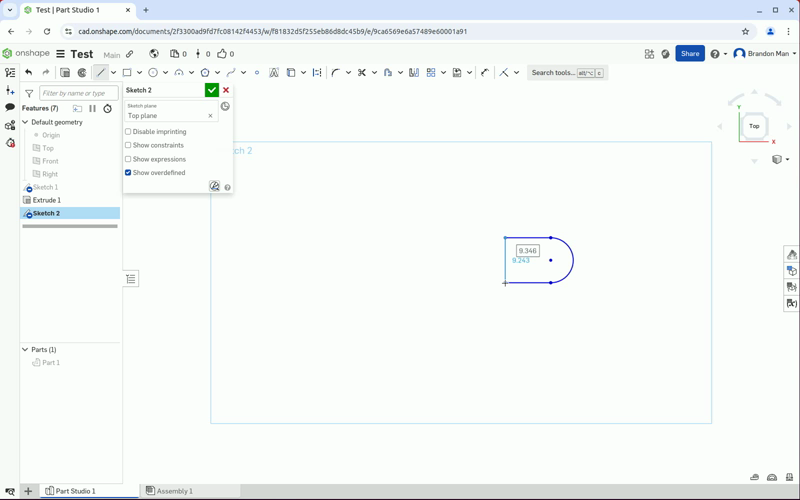
click(505, 282)
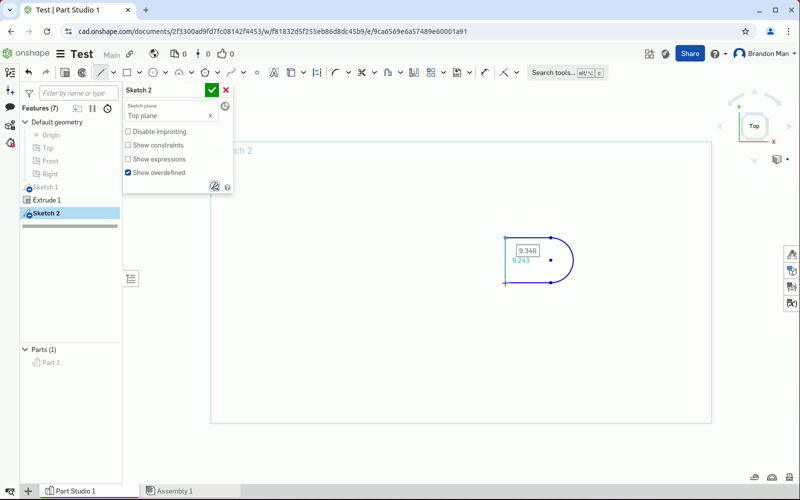
key(esc)
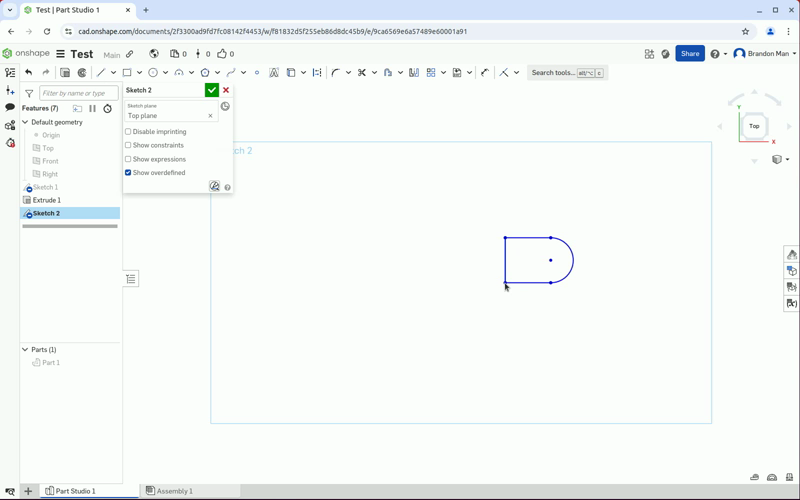
mouse_move(559, 265)
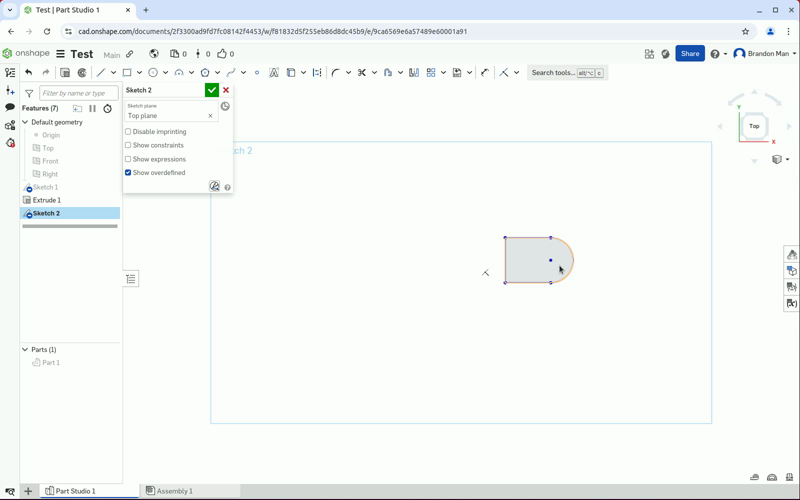
click(559, 265)
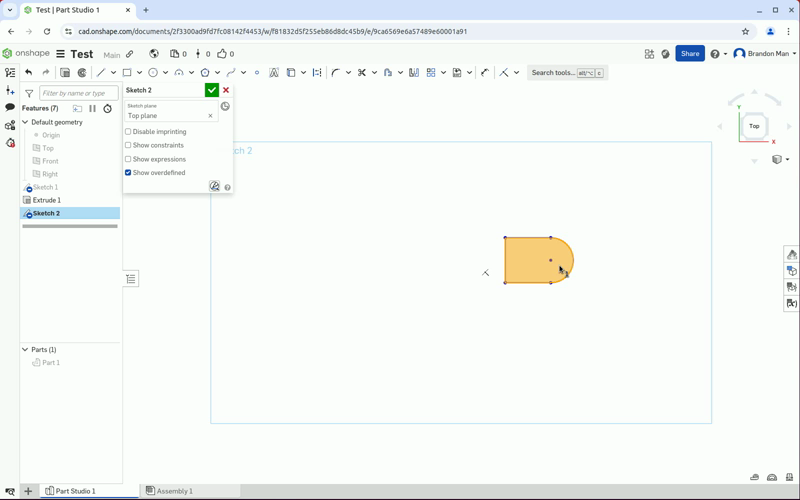
mouse_move(73, 352)
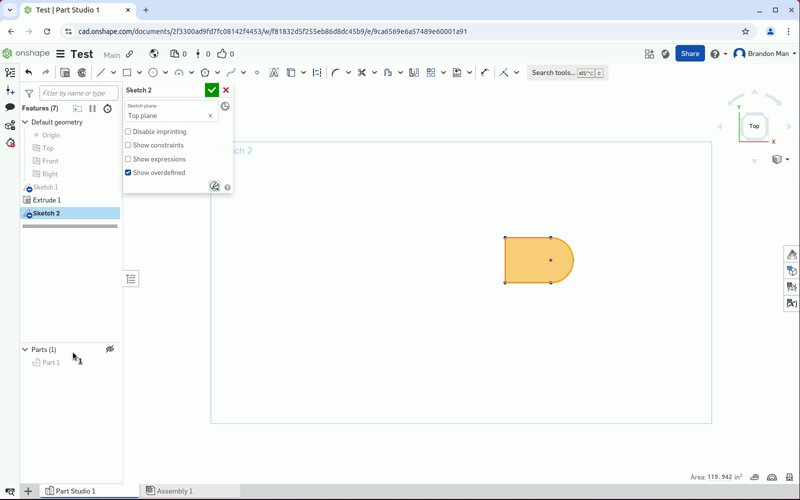
key(shift+y)
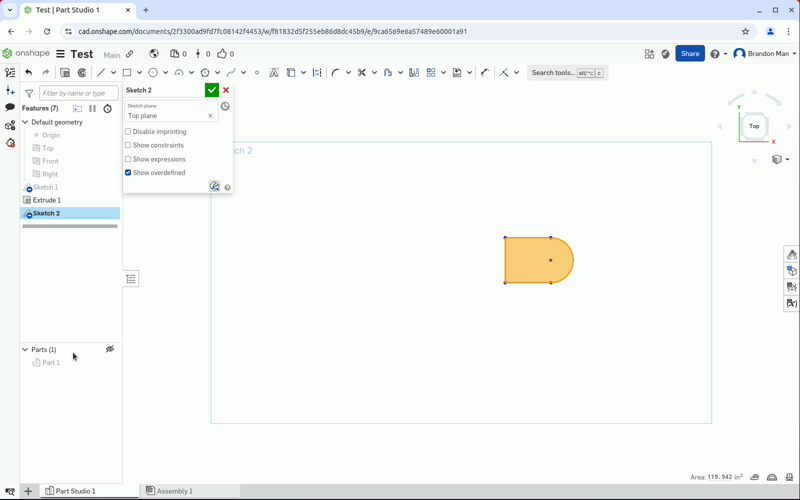
key(shift+e)
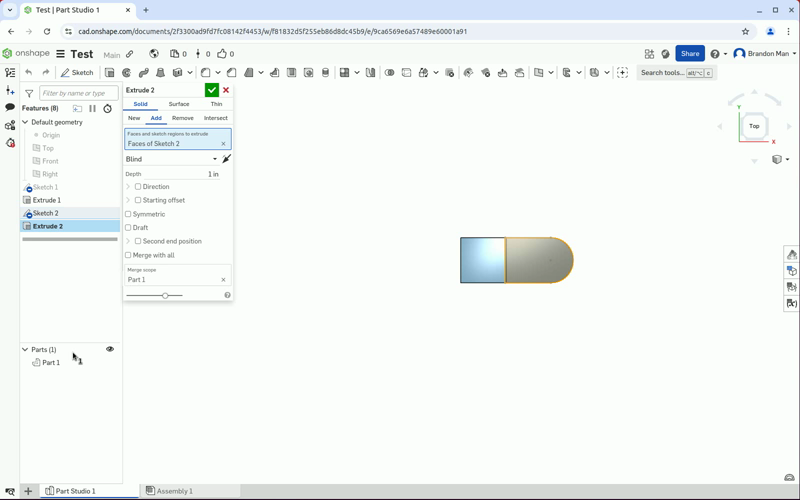
mouse_move(143, 106)
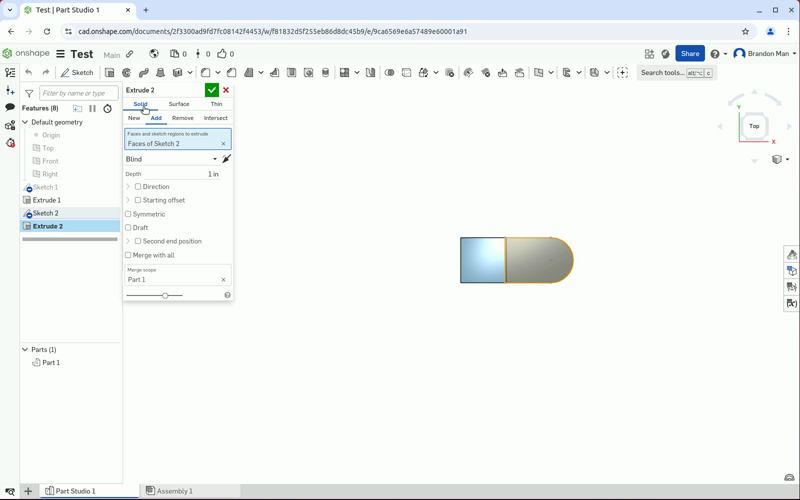
click(143, 106)
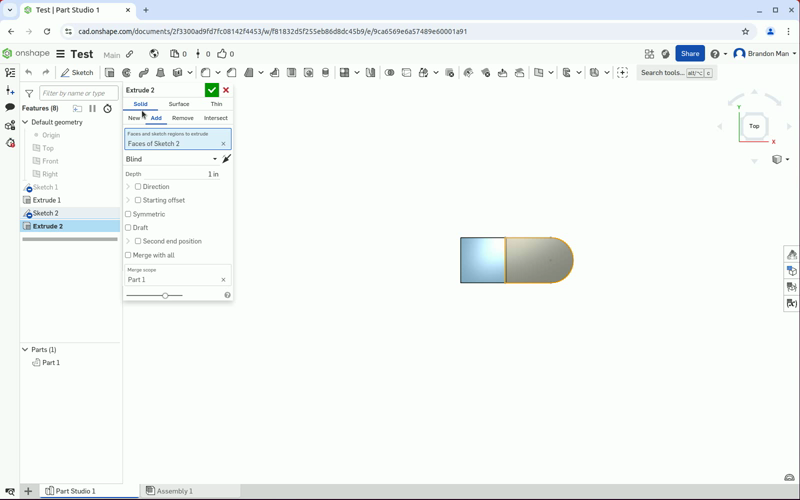
mouse_move(137, 120)
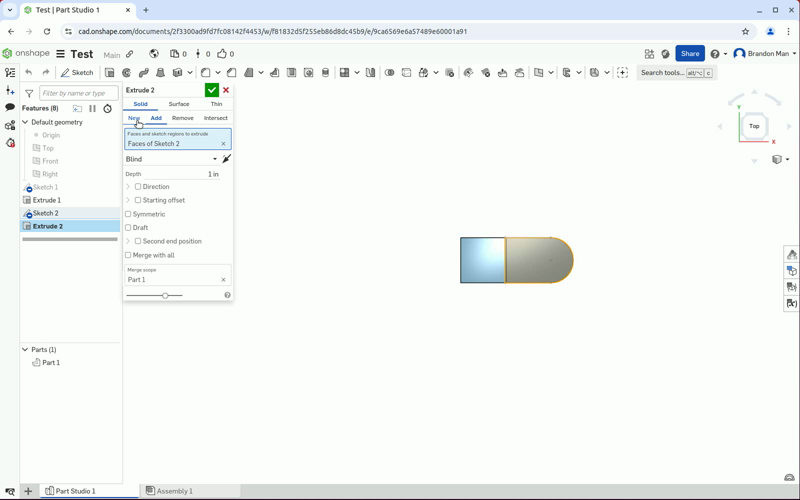
click(137, 120)
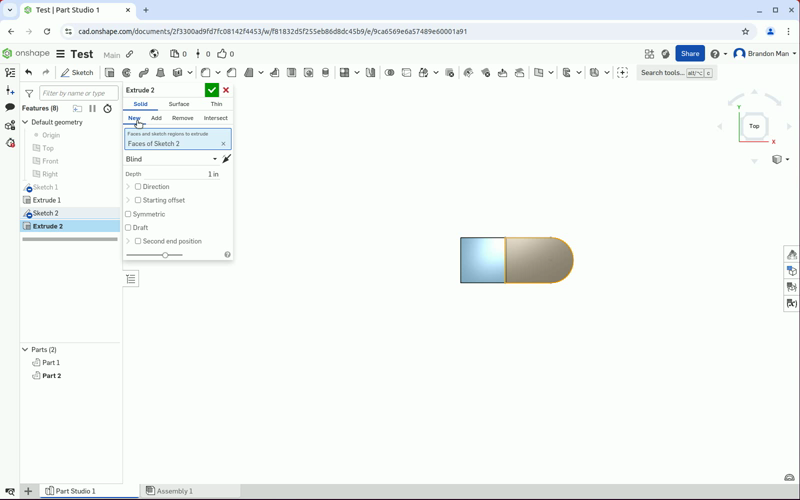
key(tab, 4)
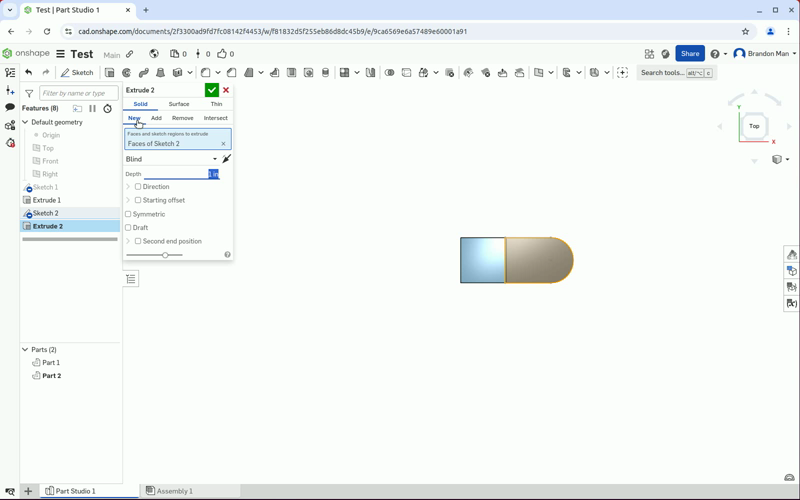
text(2.888)
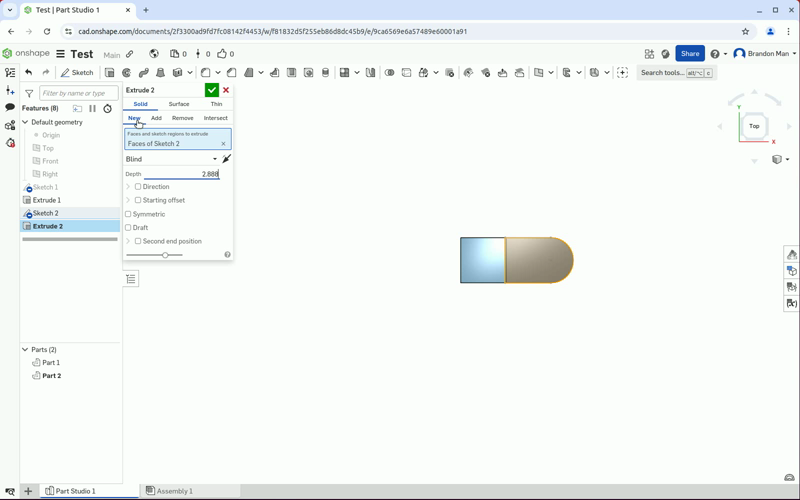
key(tab, 3)
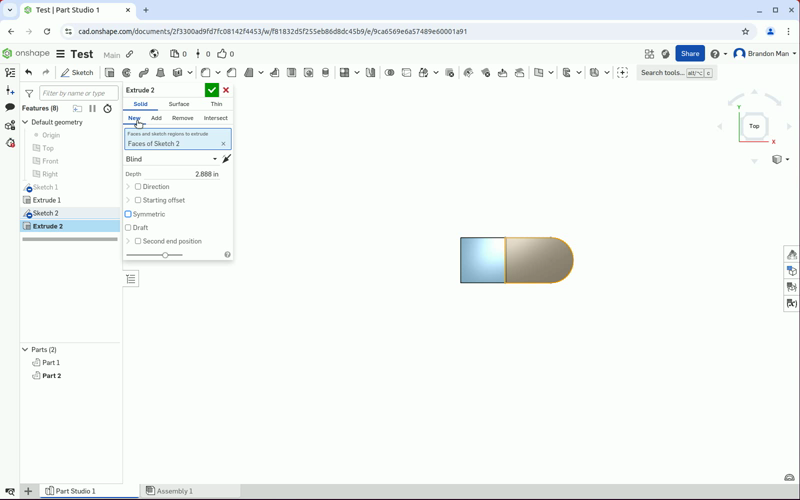
key(space)
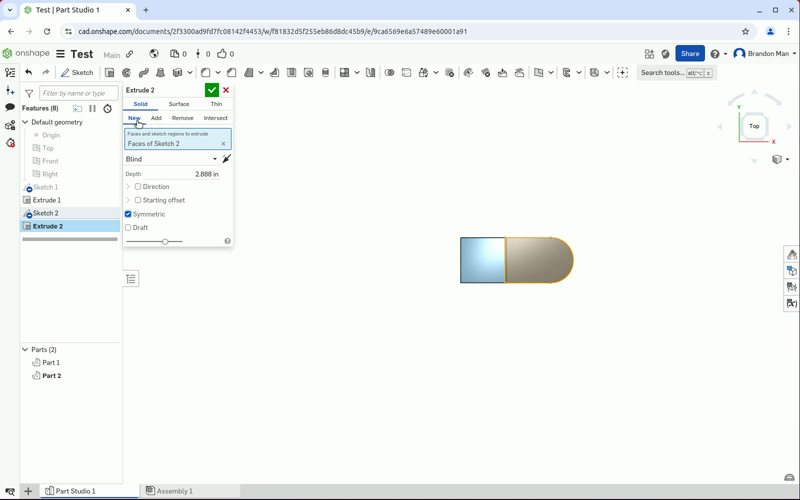
key(enter)
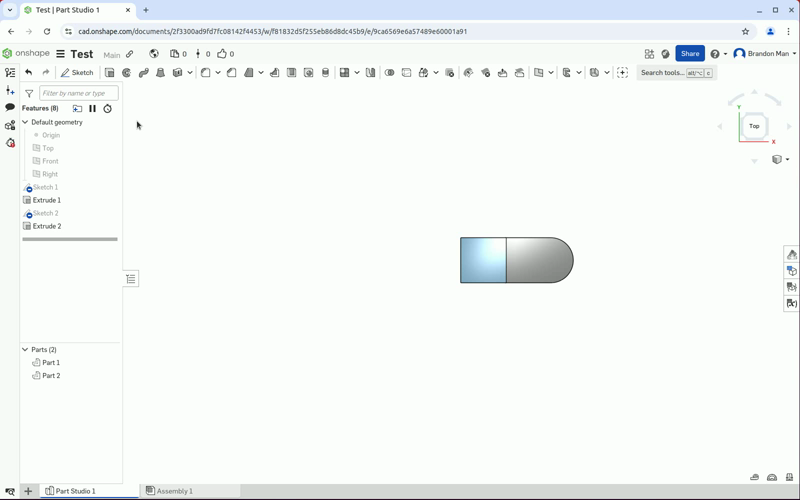
key(shift+h)
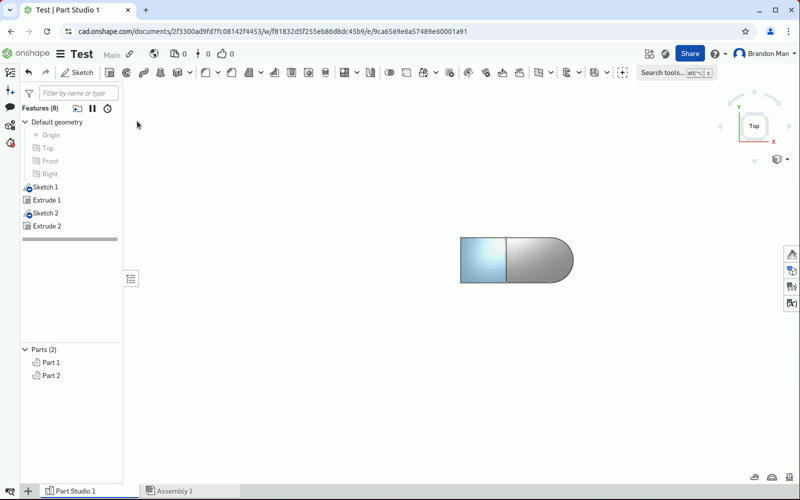
key(shift+h)
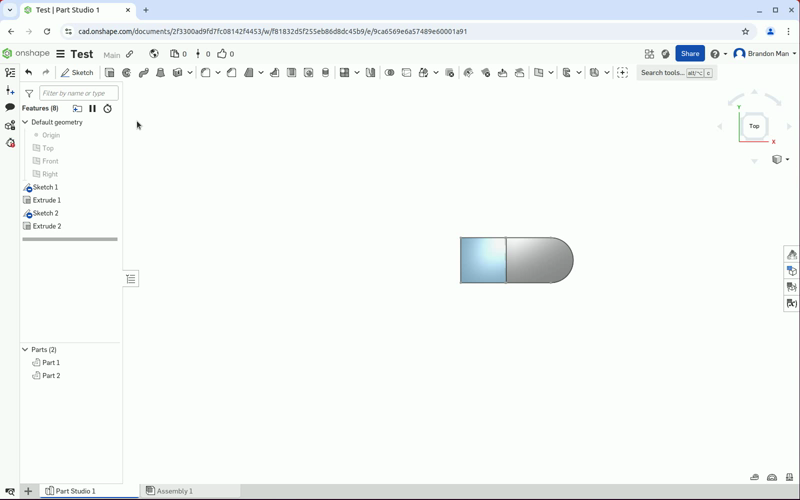
key(shift+7)
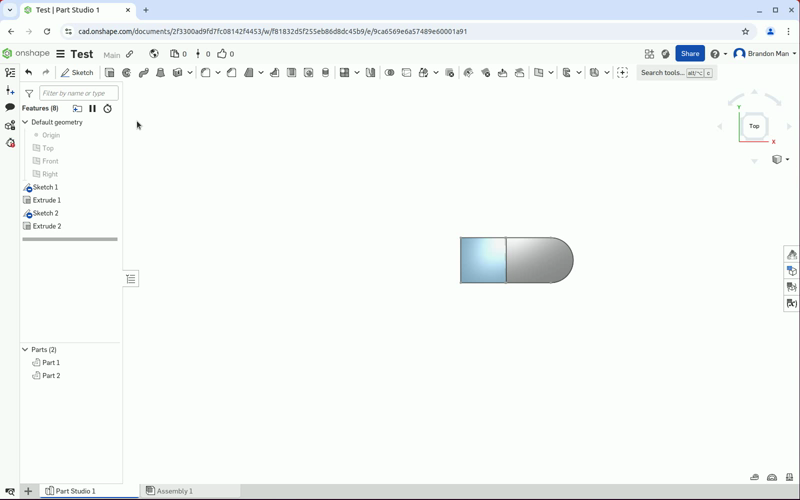
key(up, 3)
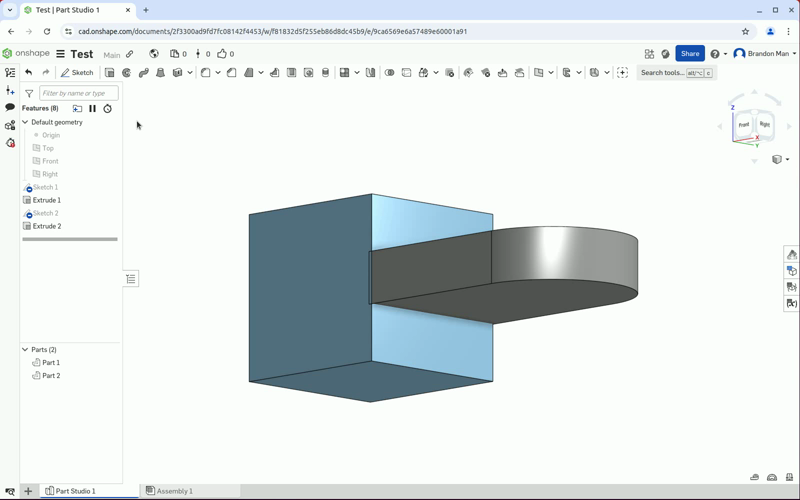
key(left, 3)
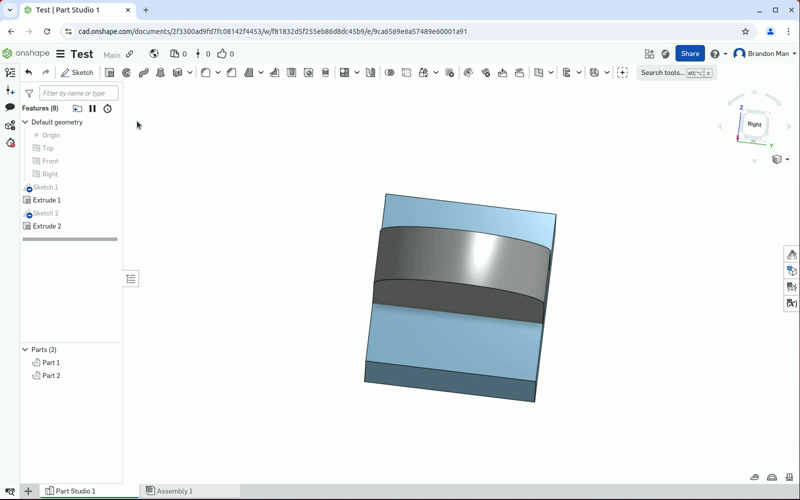
key(right, 3)
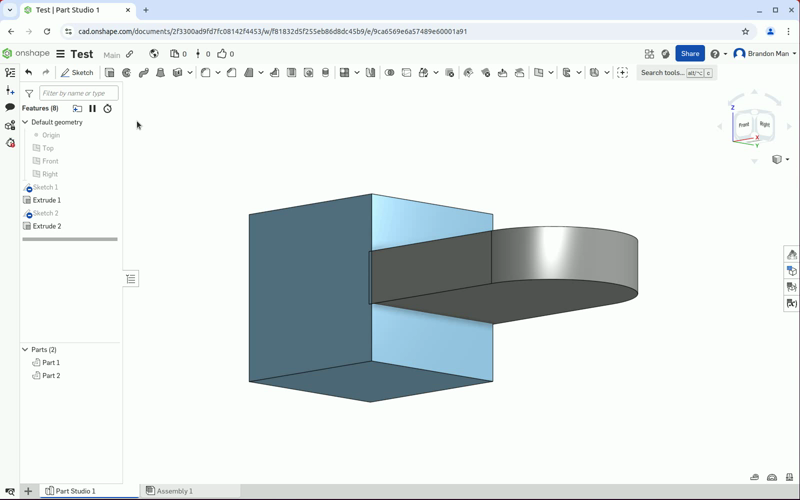
key(down, 3)
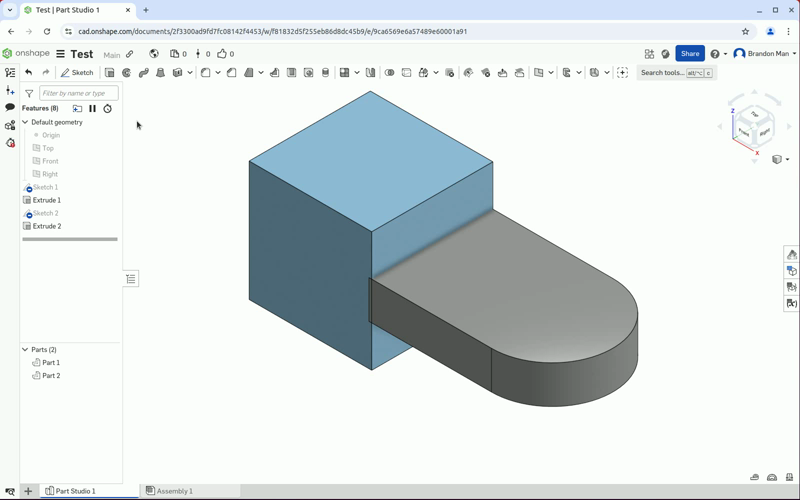
mouse_move(73, 189)
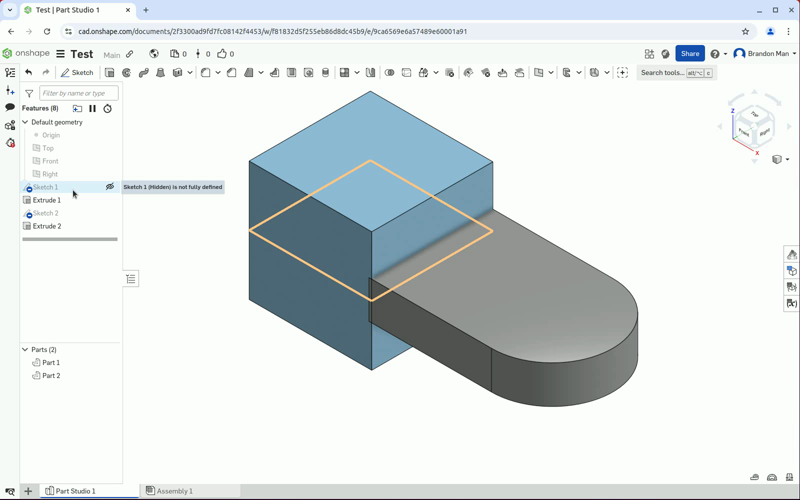
click(73, 189)